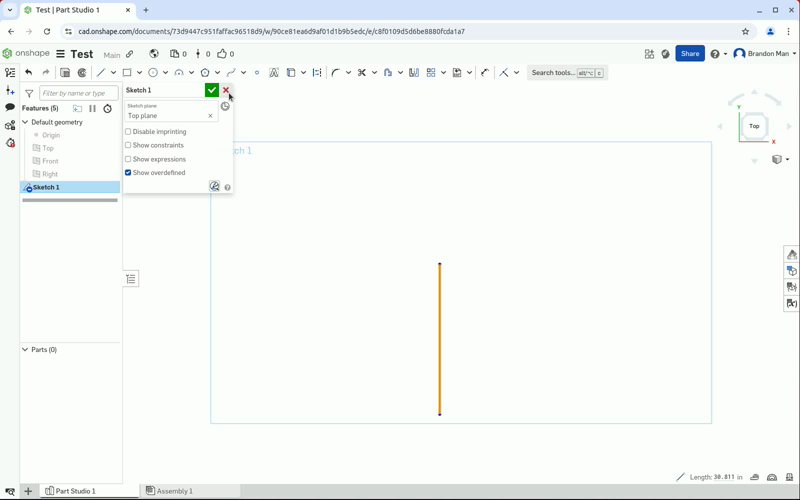
key(shift+h)
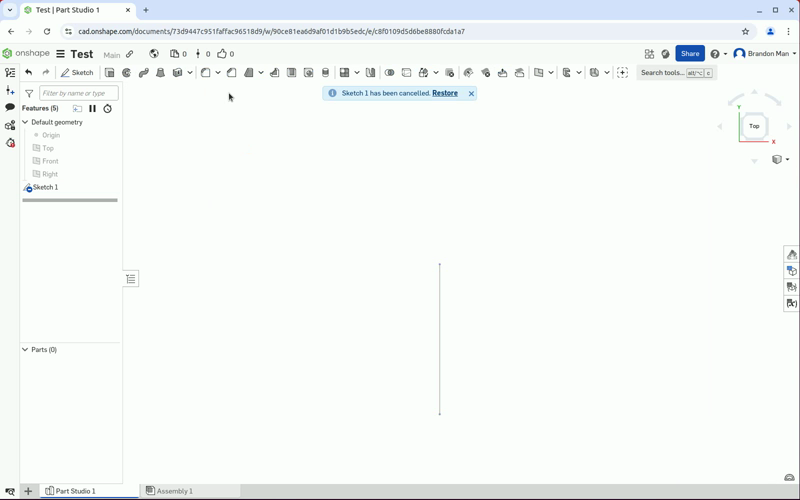
mouse_move(73, 352)
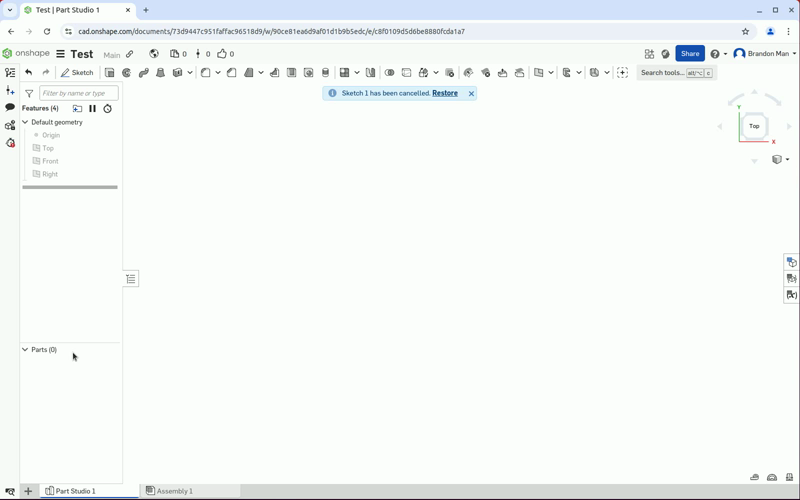
key(y)
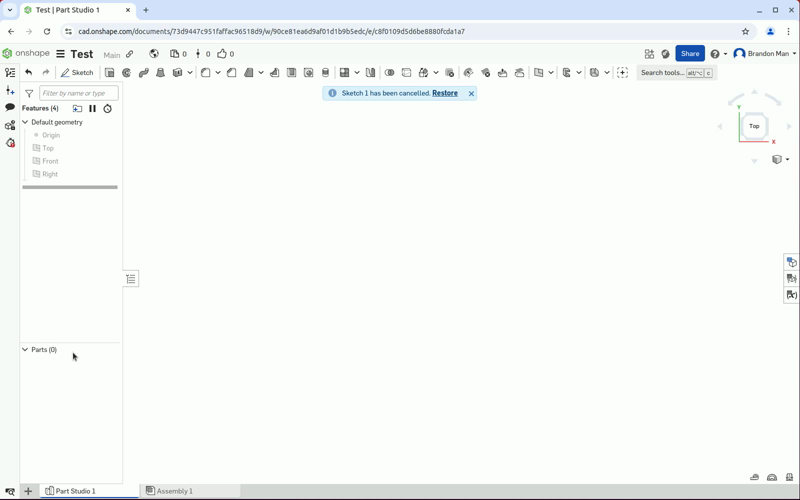
key(shift+p)
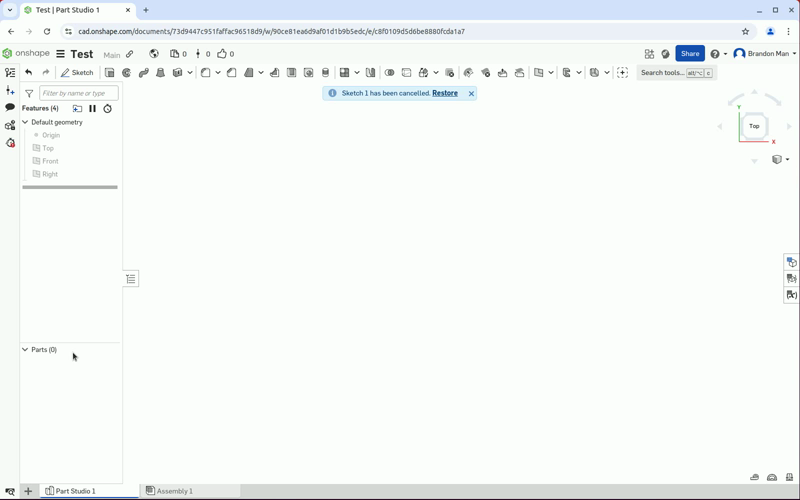
key(space)
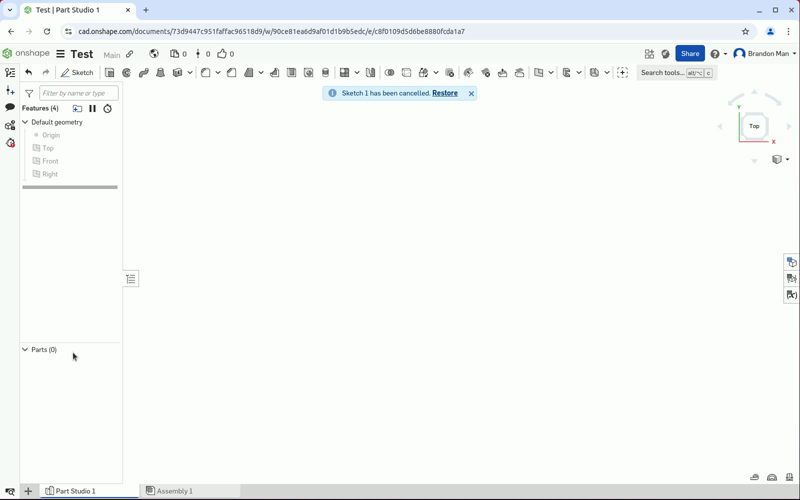
key_down(shift)
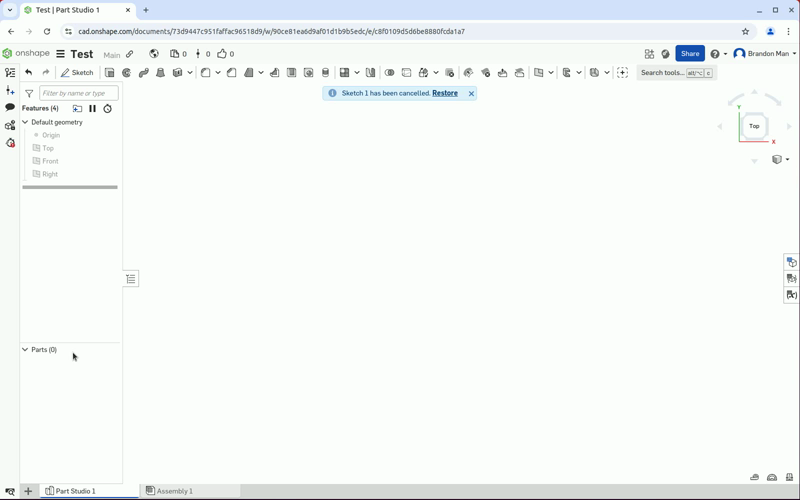
key(up)
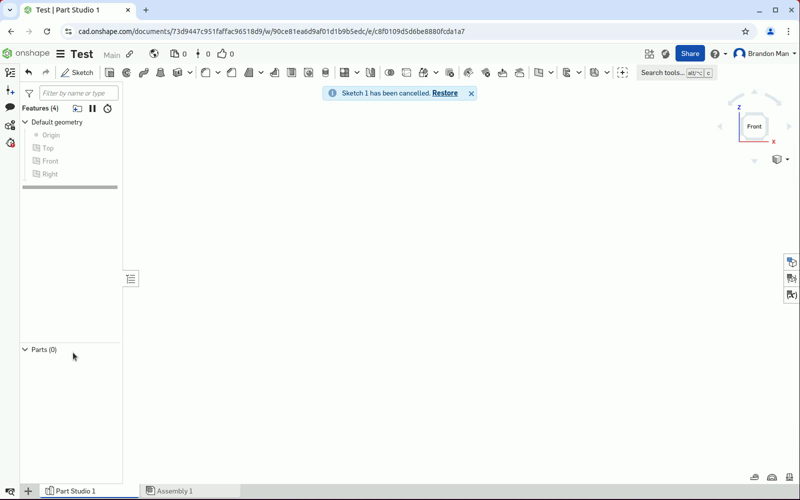
key_up(shift)
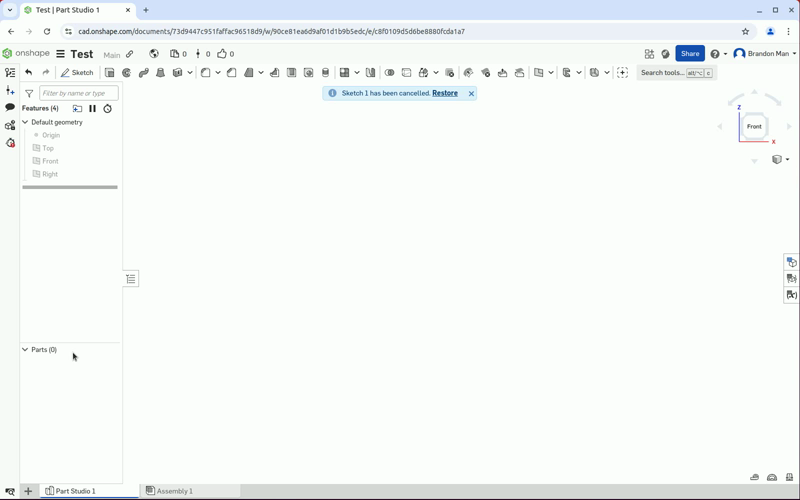
mouse_move(73, 352)
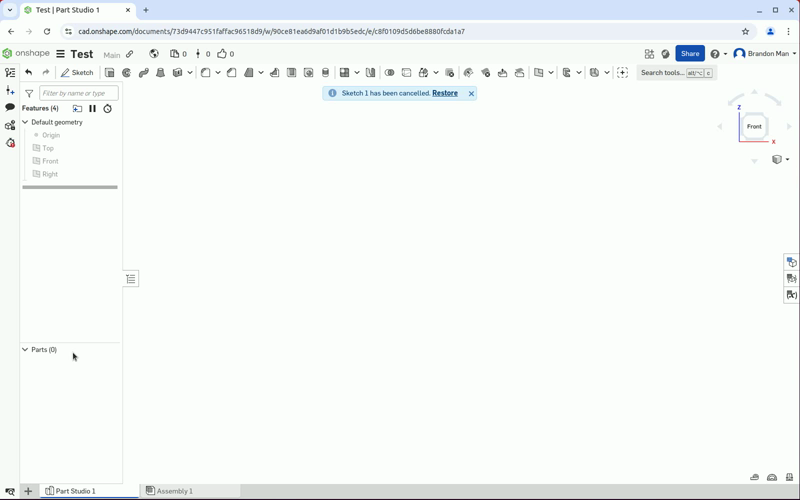
key(shift+y)
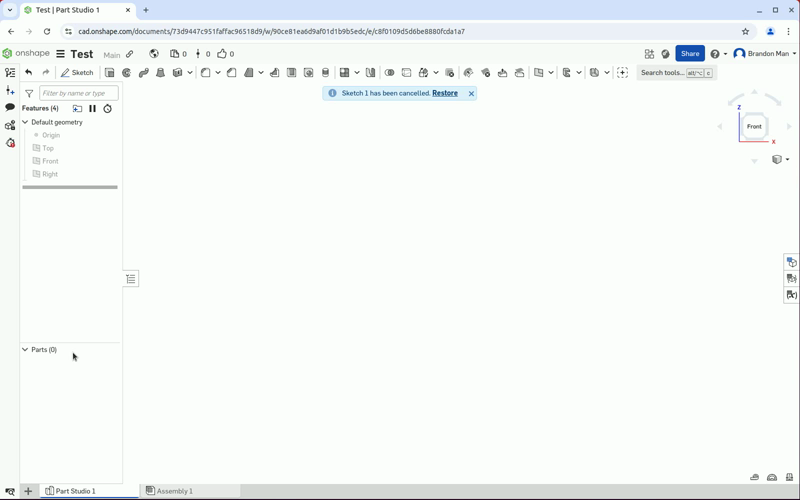
key(shift+s)
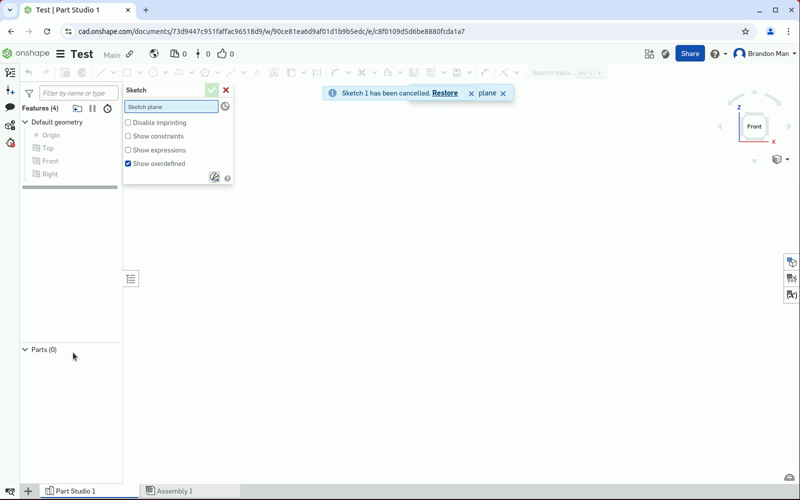
mouse_move(73, 163)
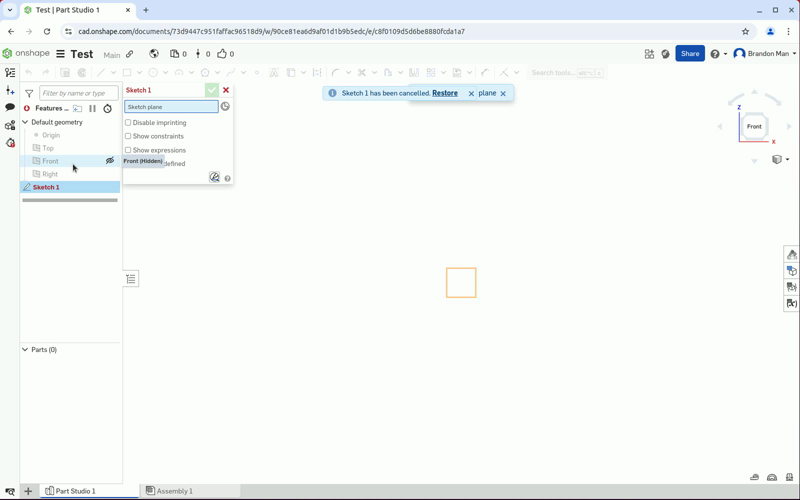
click(73, 163)
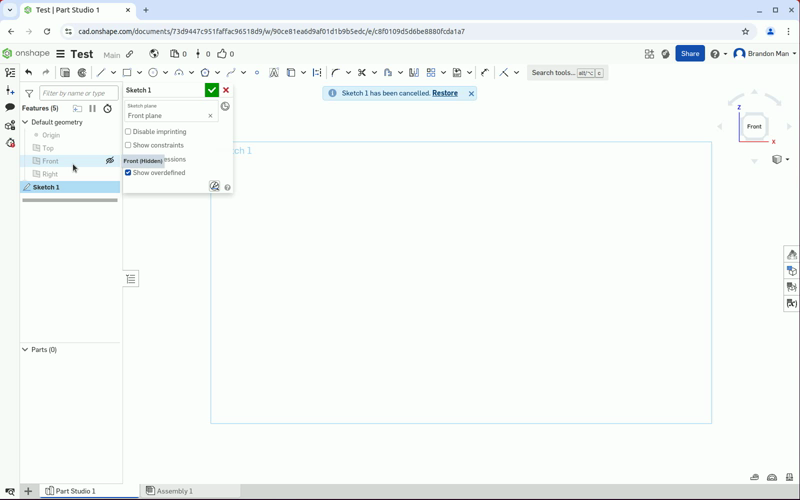
mouse_move(73, 352)
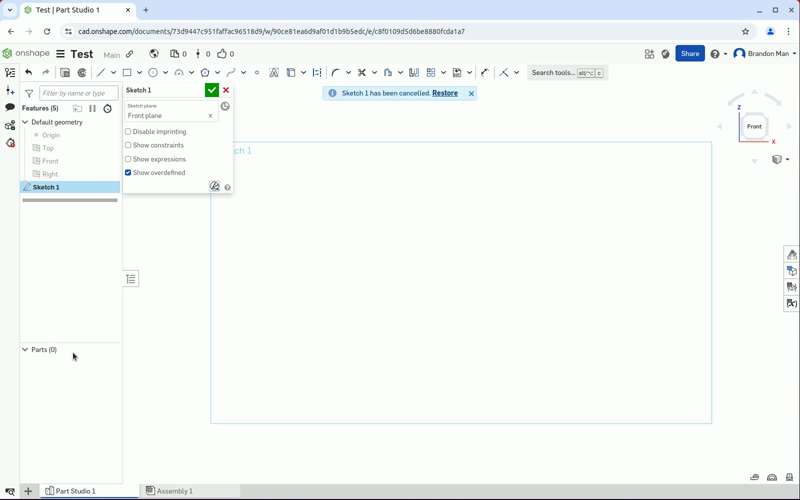
key(y)
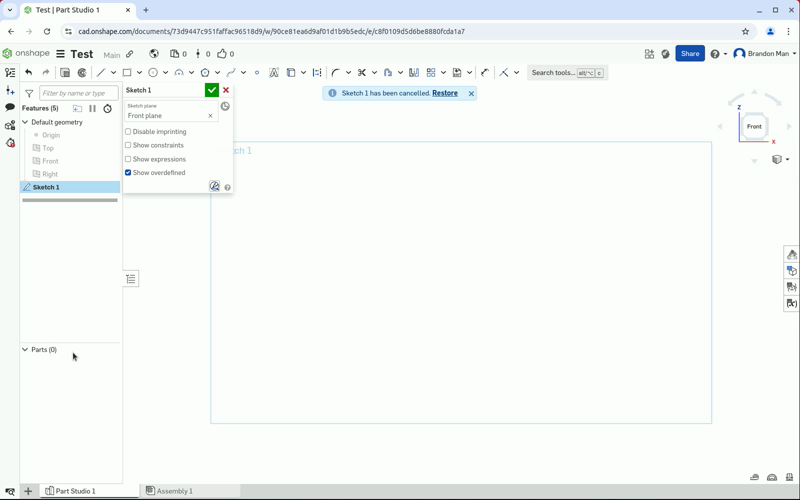
key(l)
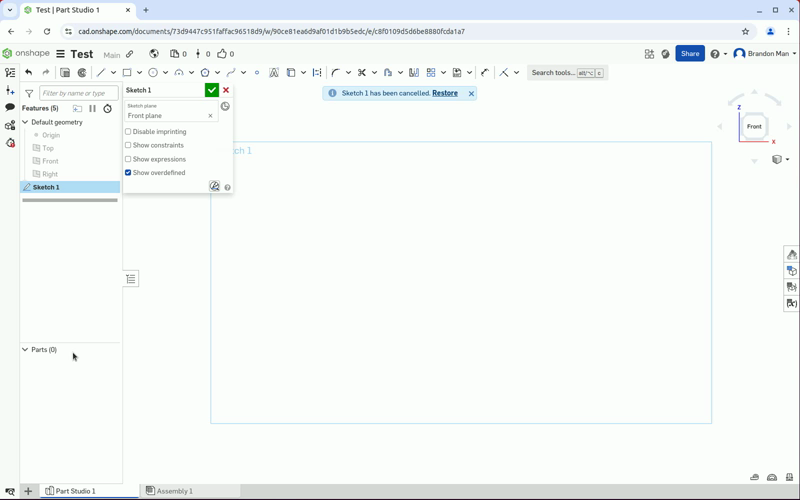
key_down(shift)
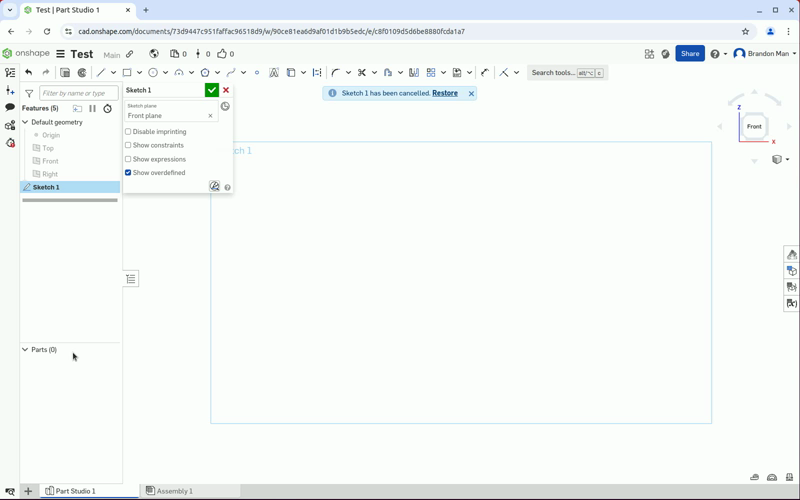
mouse_move(460, 282)
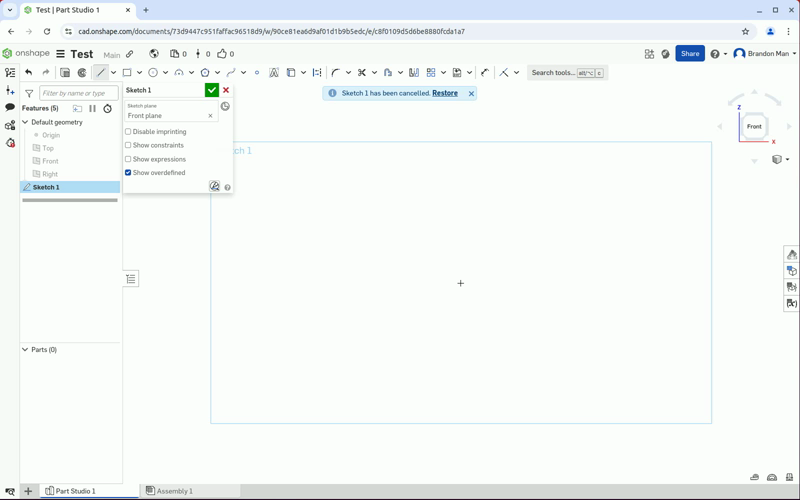
click(460, 282)
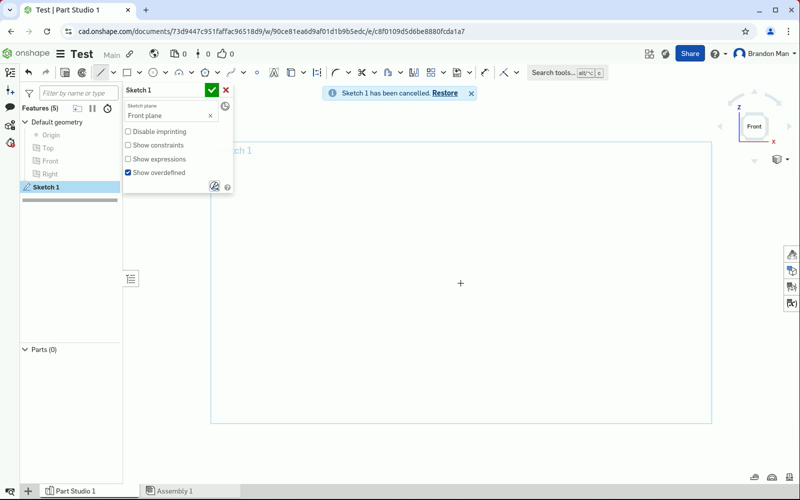
key_up(shift)
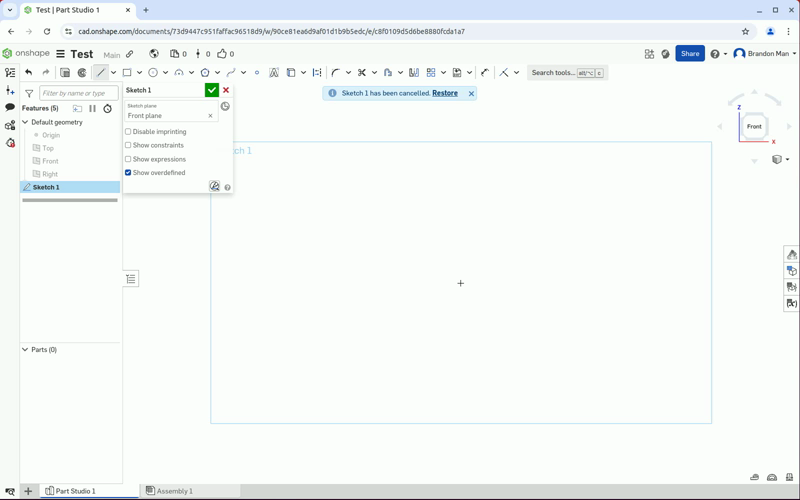
key_down(shift)
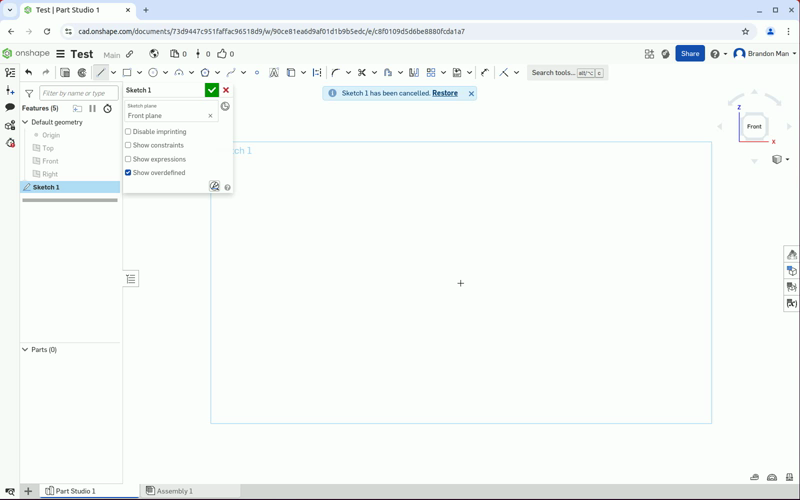
mouse_move(573, 282)
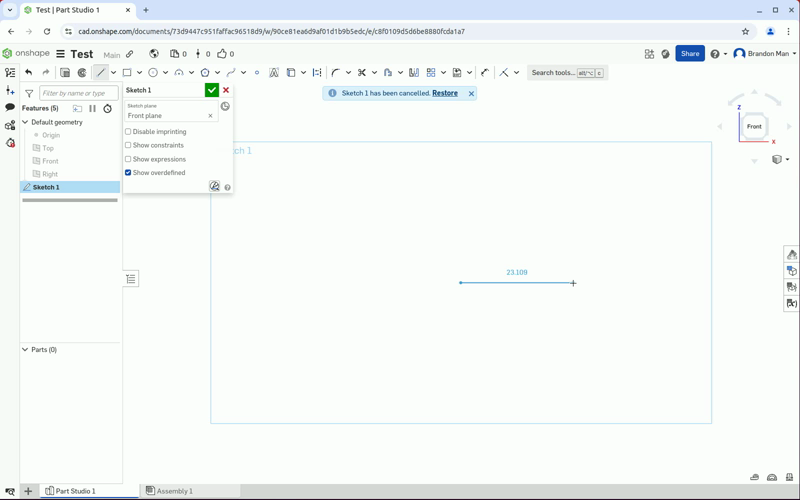
click(573, 282)
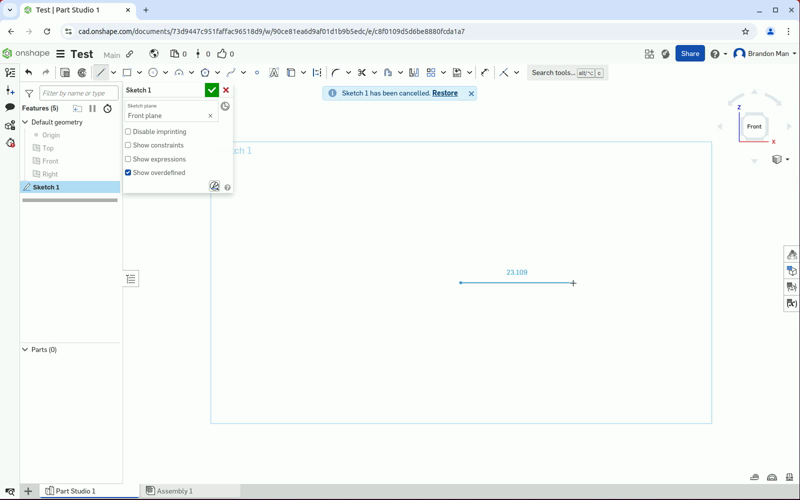
key_up(shift)
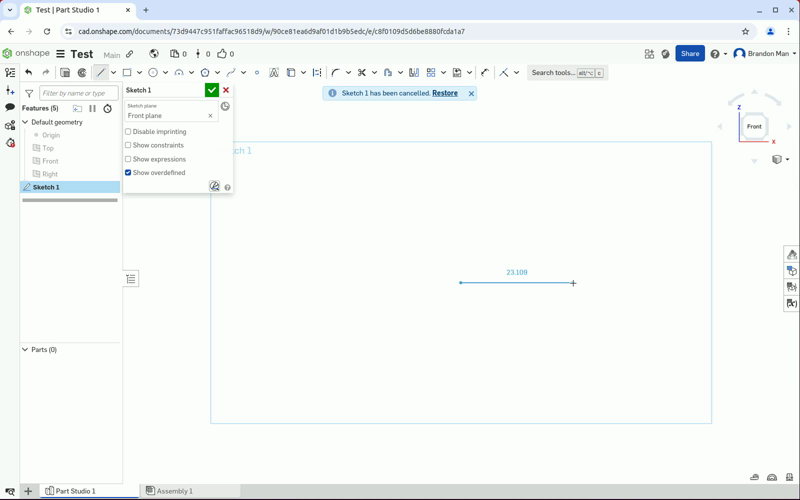
key_down(shift)
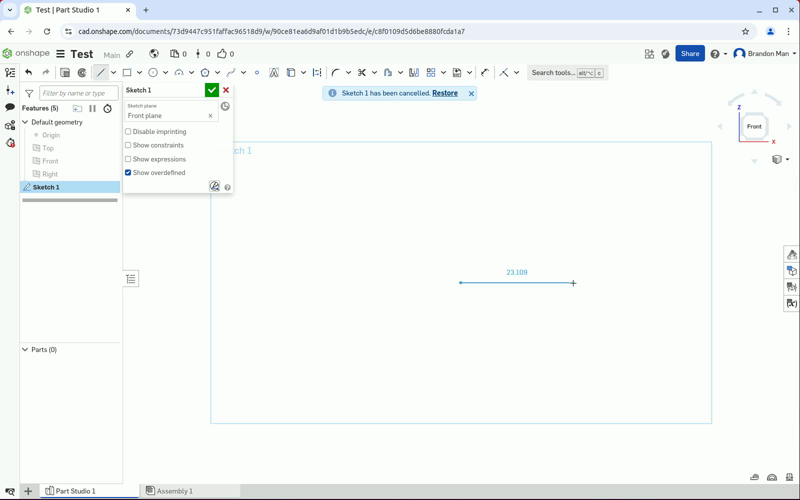
mouse_move(589, 282)
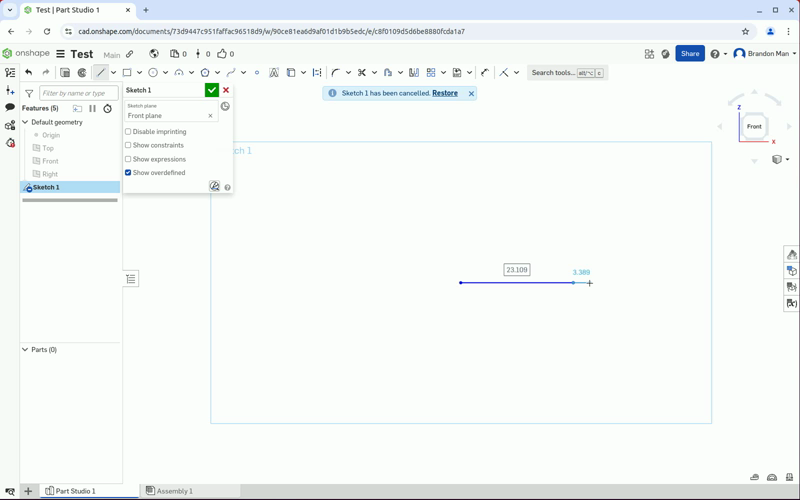
mouse_move(573, 264)
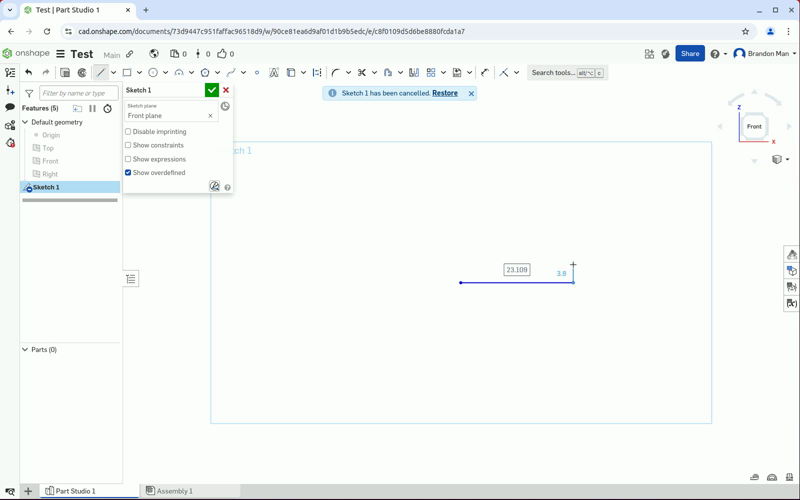
click(573, 264)
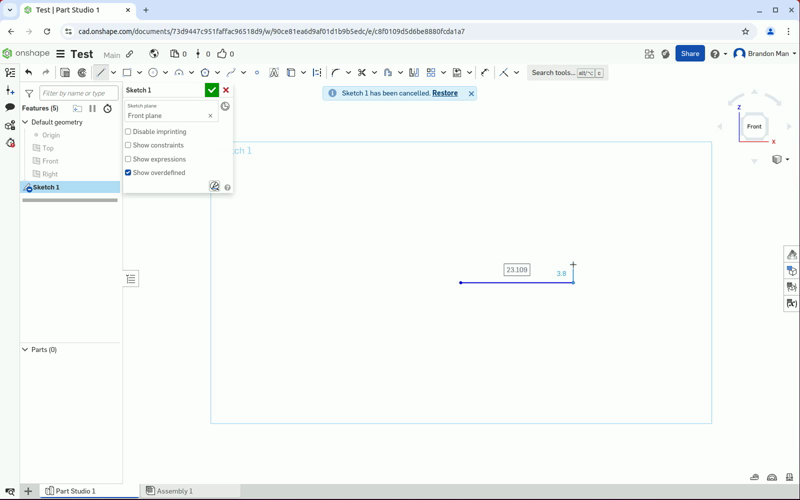
key_up(shift)
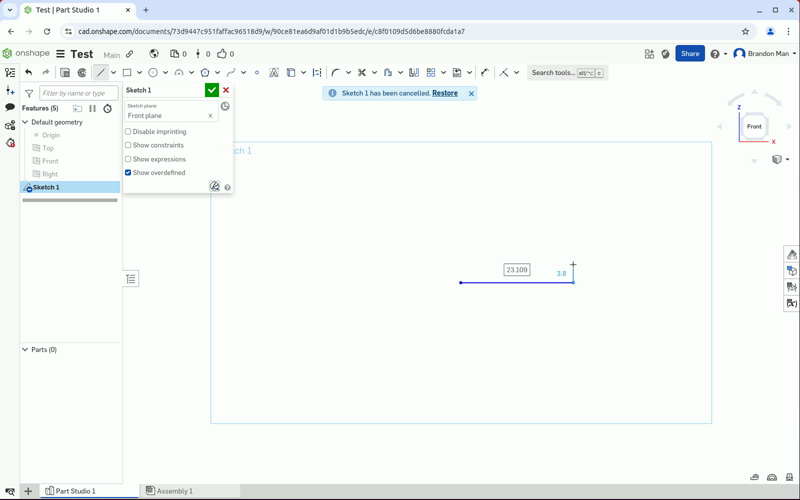
key_down(shift)
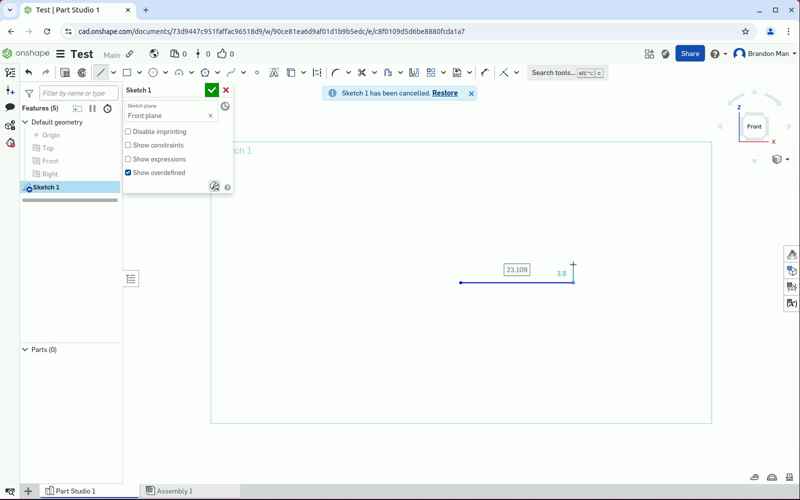
mouse_move(498, 264)
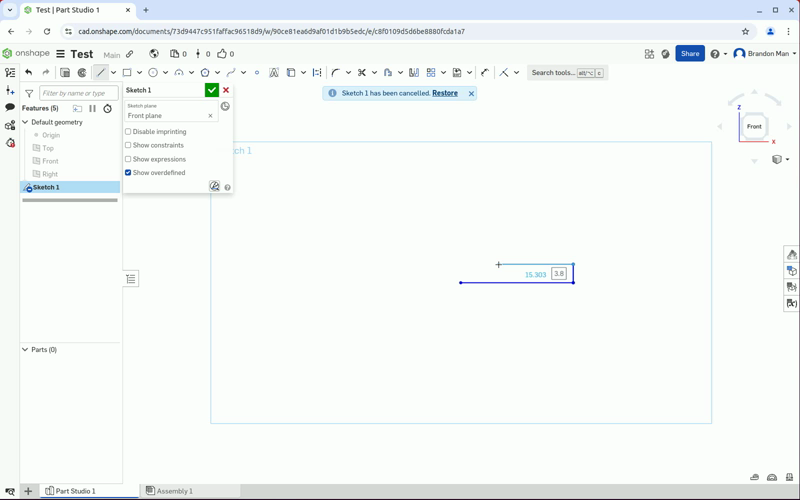
click(498, 264)
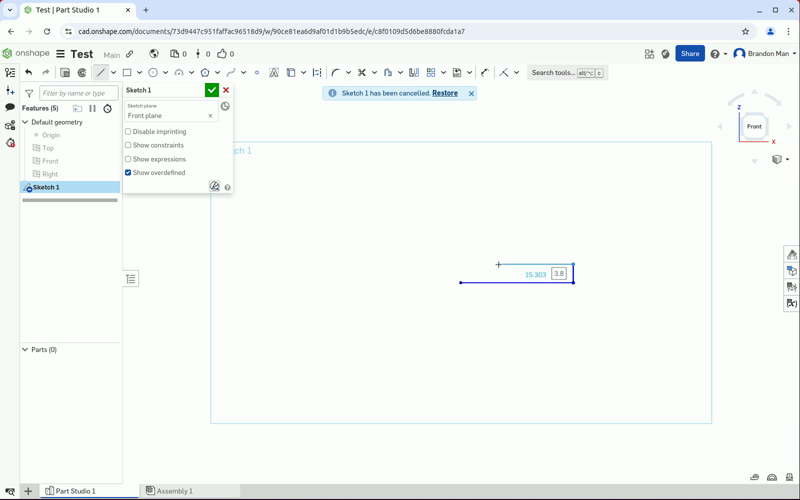
key_up(shift)
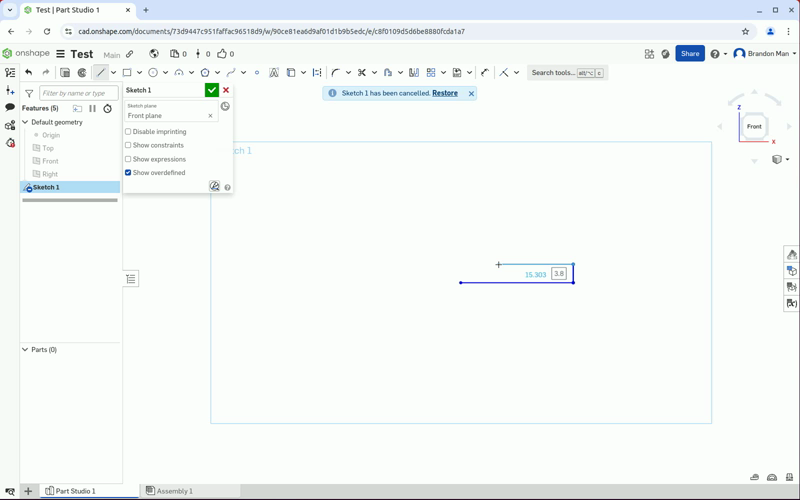
key_down(shift)
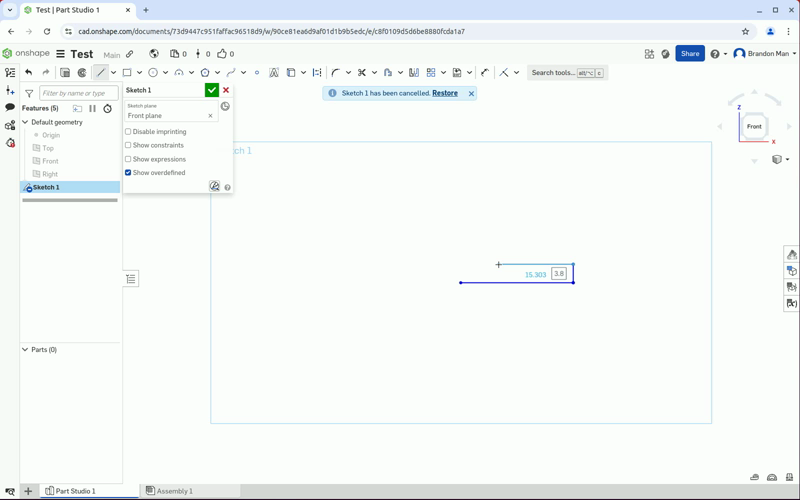
mouse_move(528, 264)
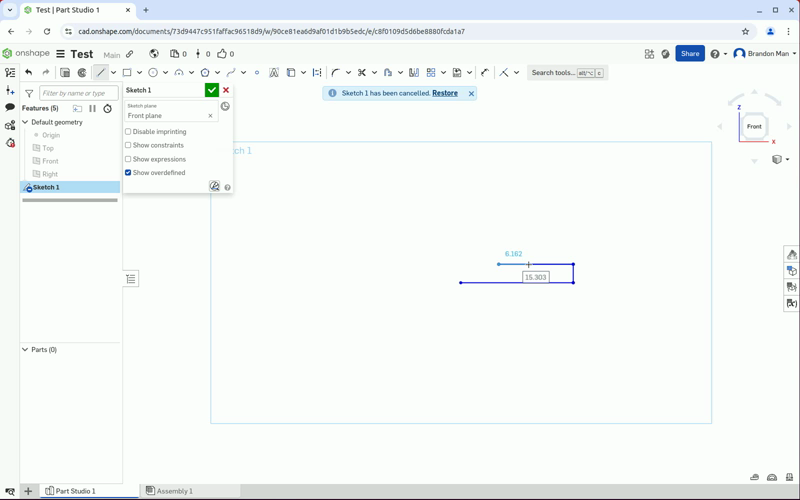
mouse_move(498, 208)
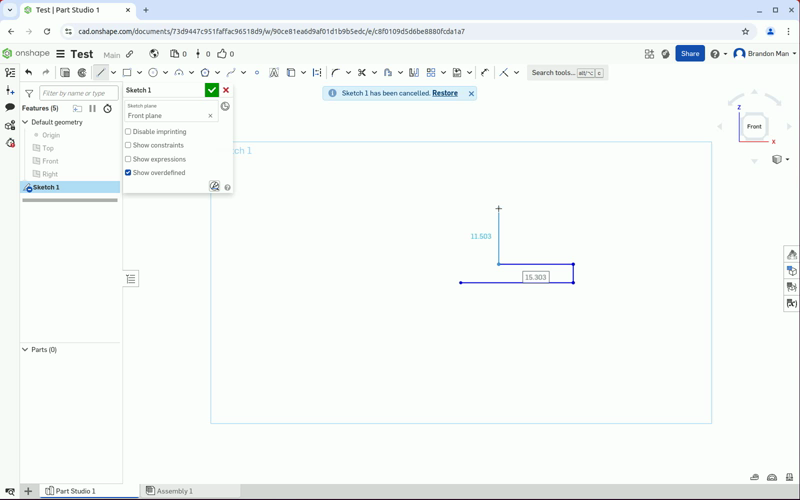
click(498, 208)
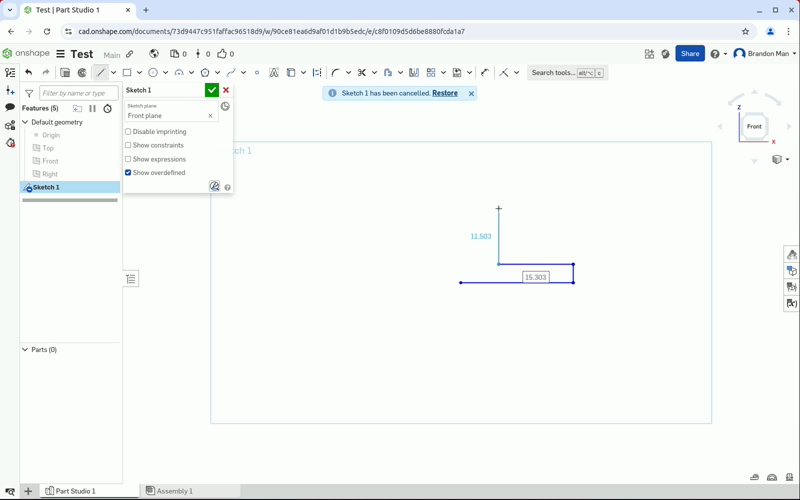
key_up(shift)
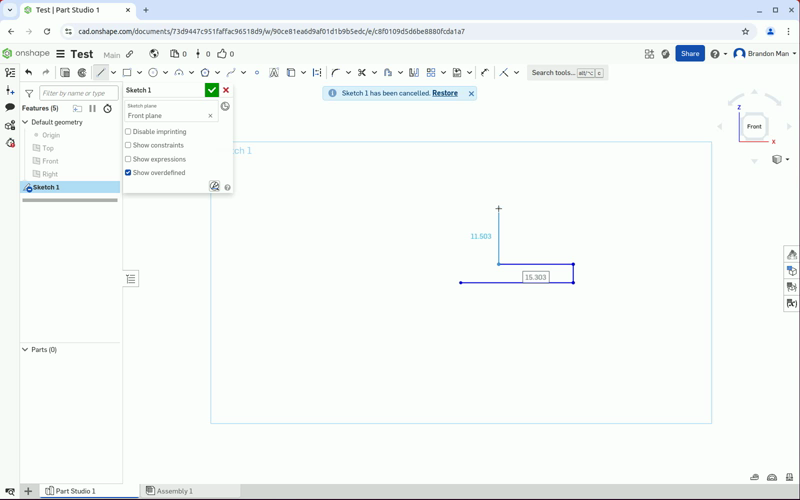
key_down(shift)
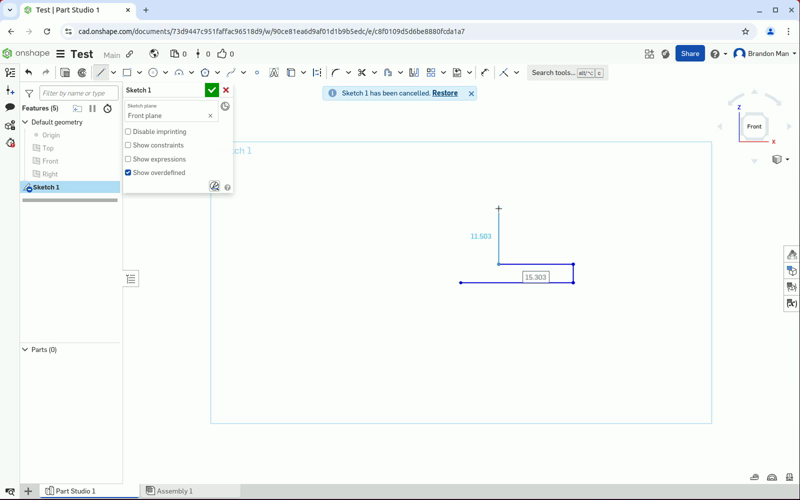
mouse_move(528, 208)
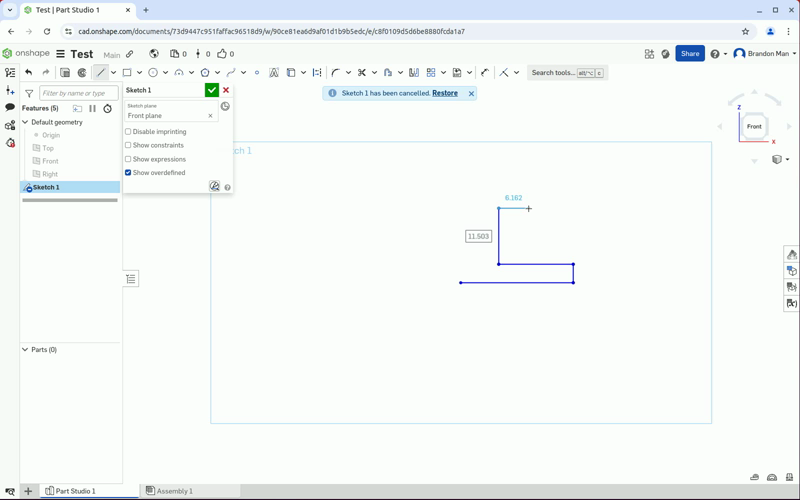
mouse_move(460, 208)
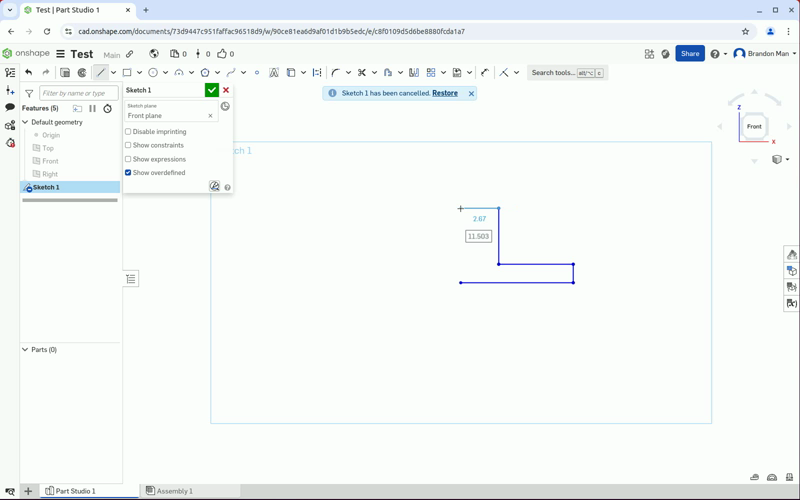
click(460, 208)
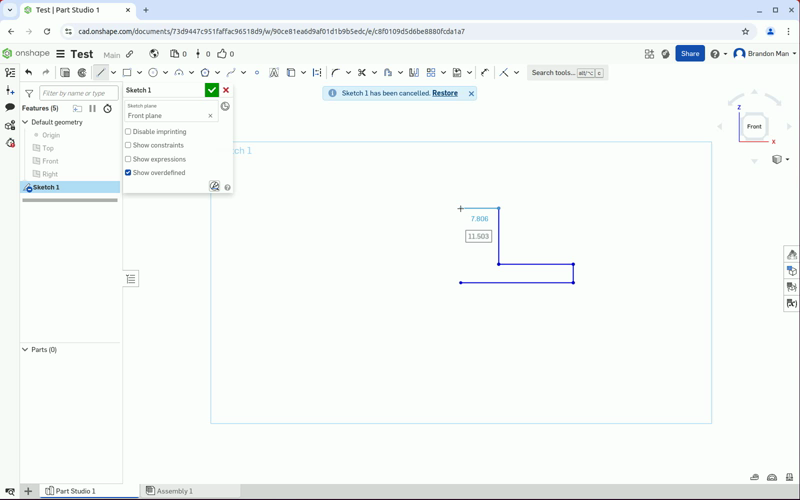
key_up(shift)
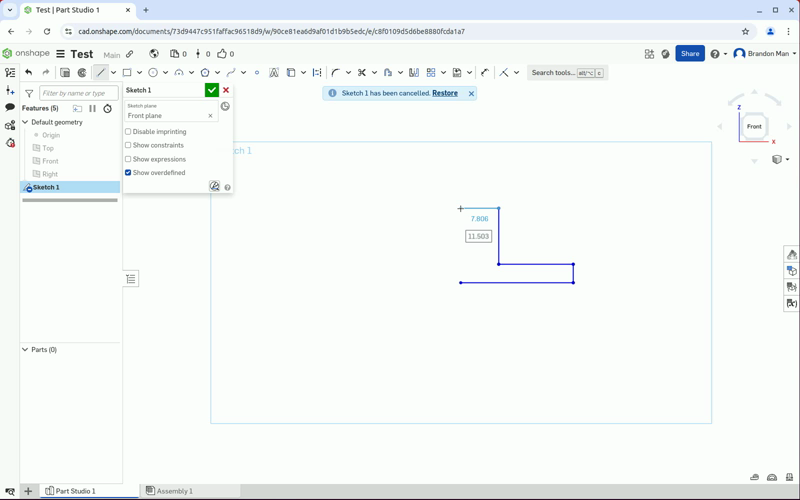
key_down(shift)
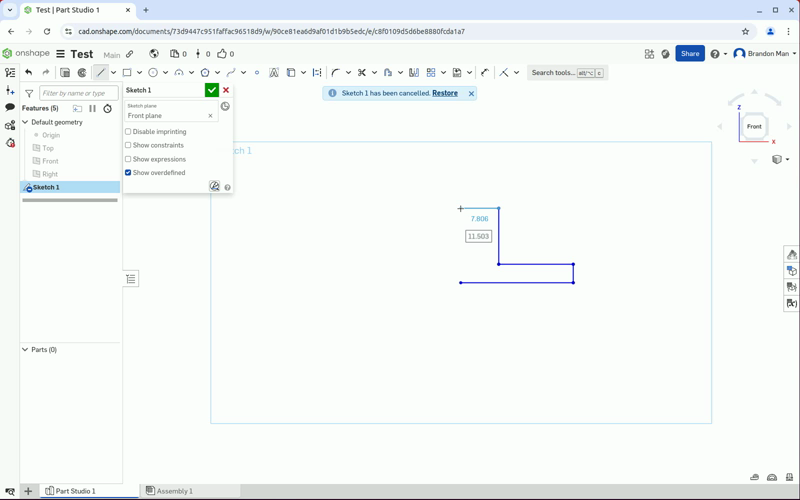
mouse_move(460, 282)
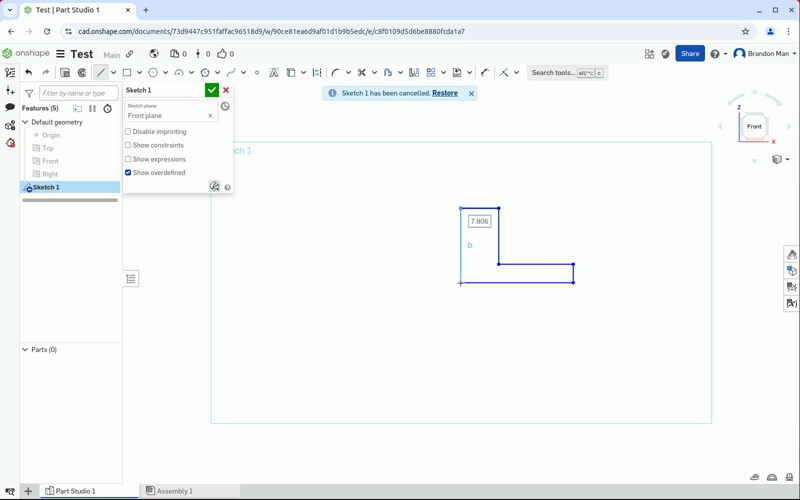
key_up(shift)
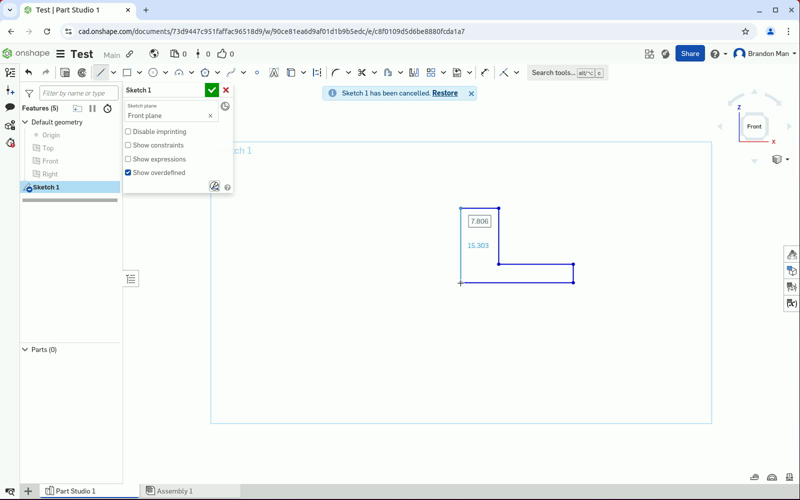
click(460, 282)
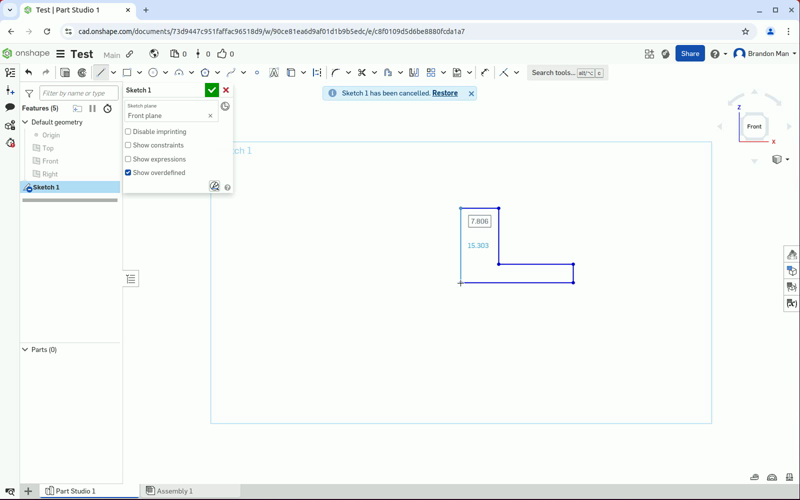
key(esc)
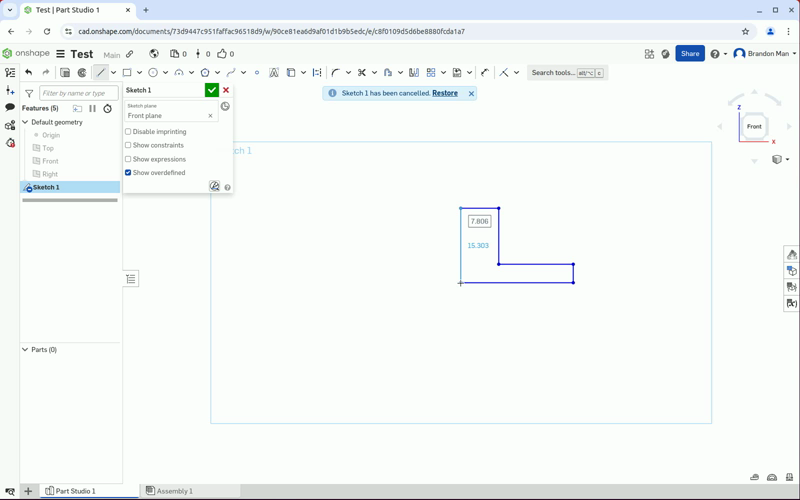
mouse_move(481, 214)
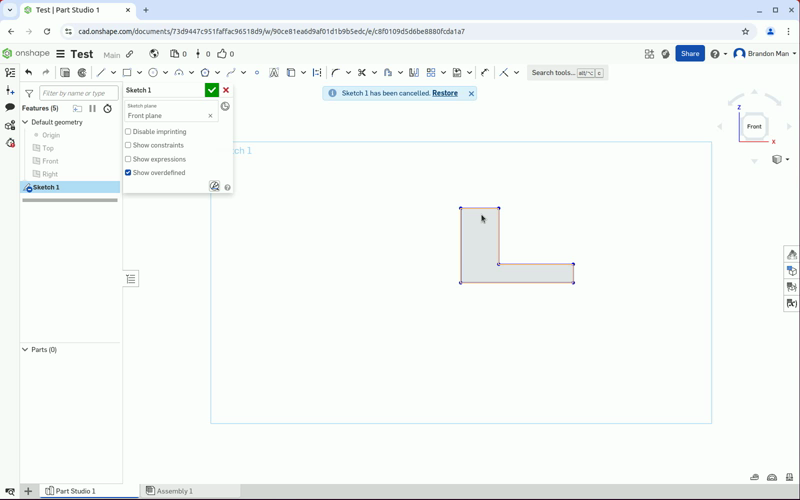
click(481, 214)
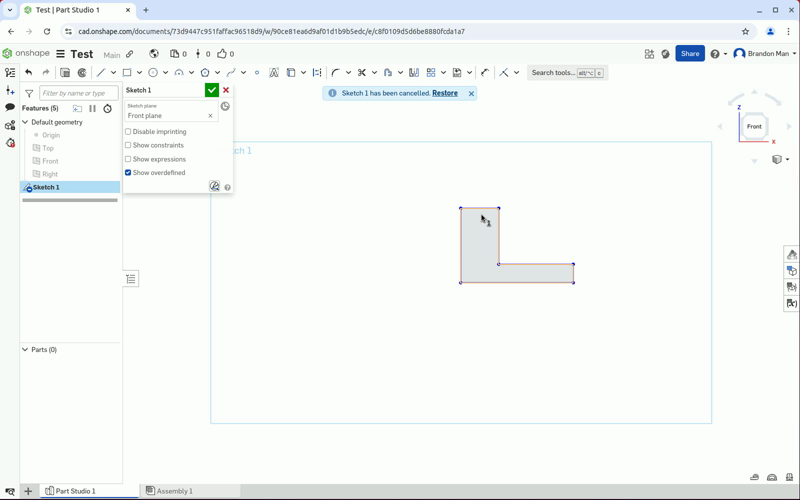
mouse_move(73, 352)
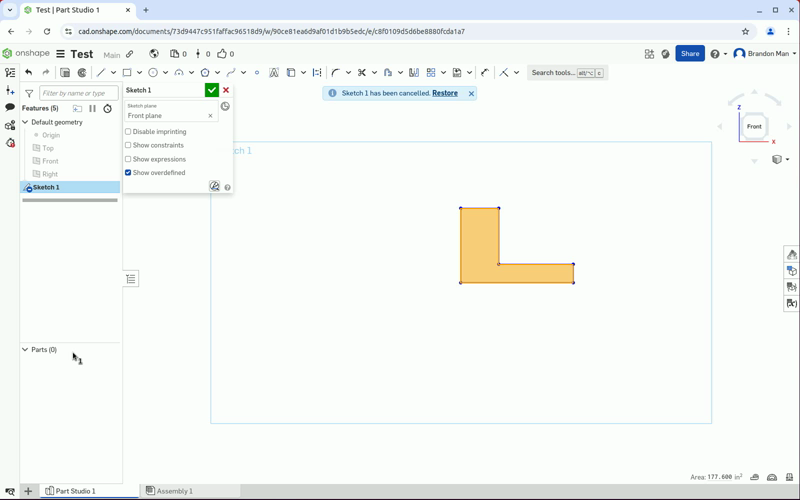
key(shift+y)
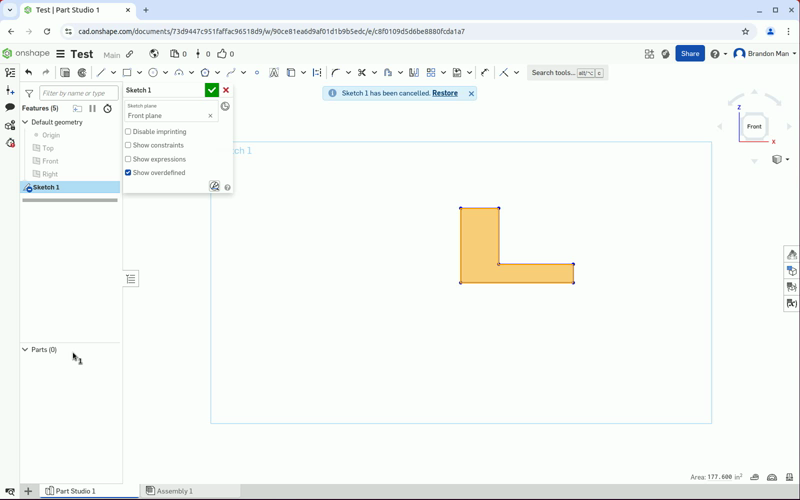
key(shift+e)
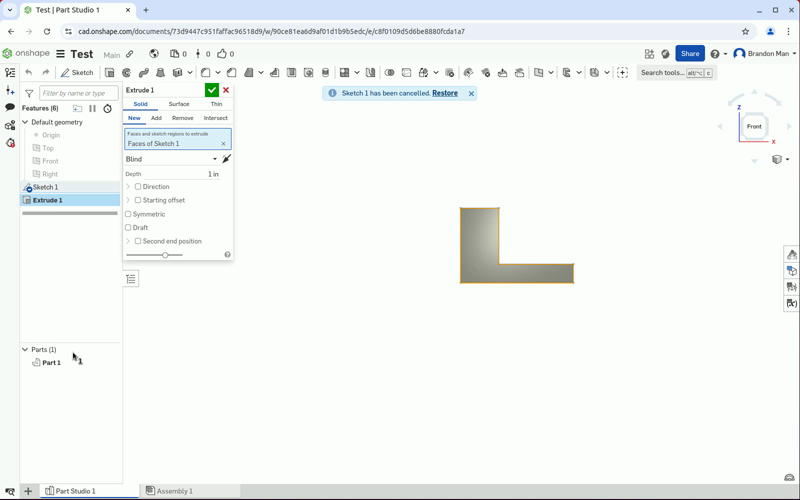
mouse_move(143, 106)
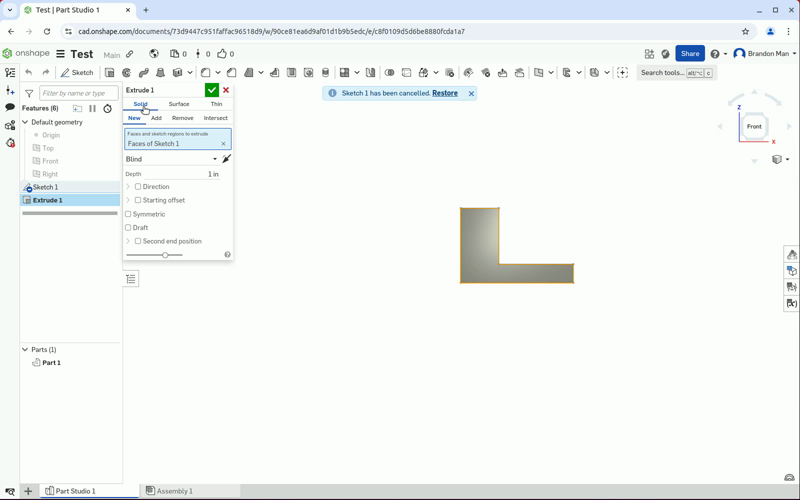
click(143, 106)
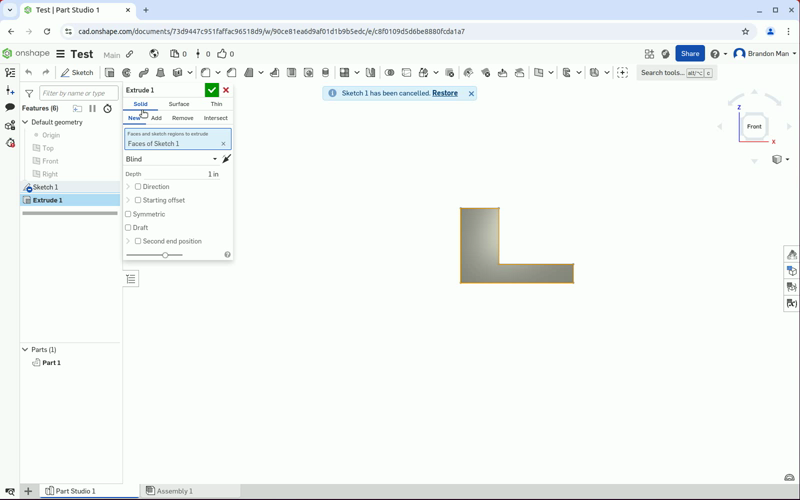
mouse_move(137, 120)
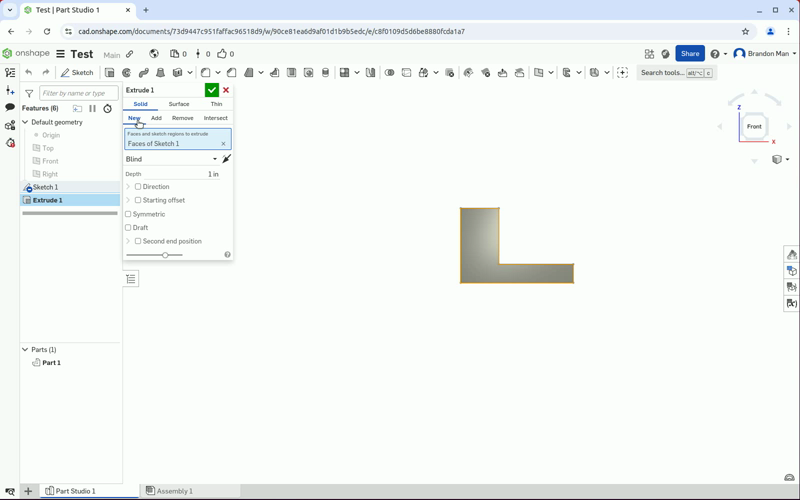
click(137, 120)
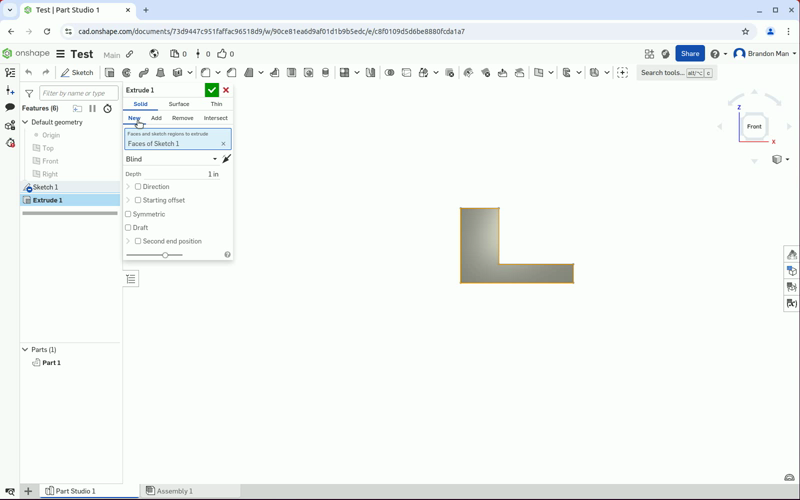
key(tab, 4)
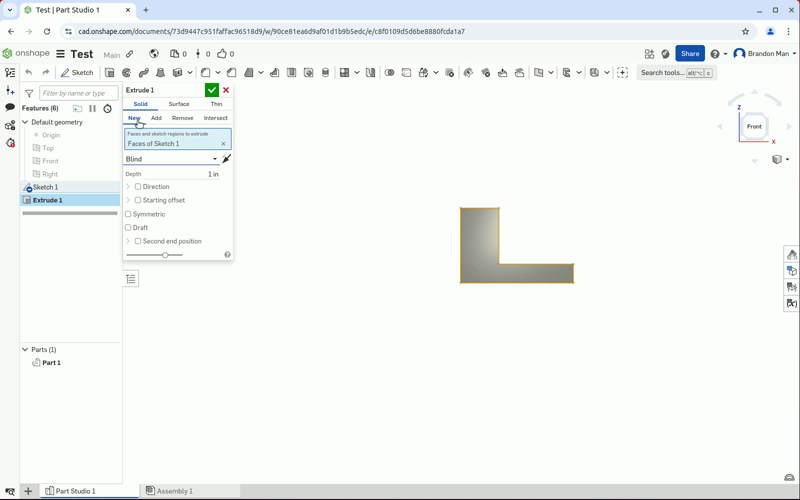
text(19.256)
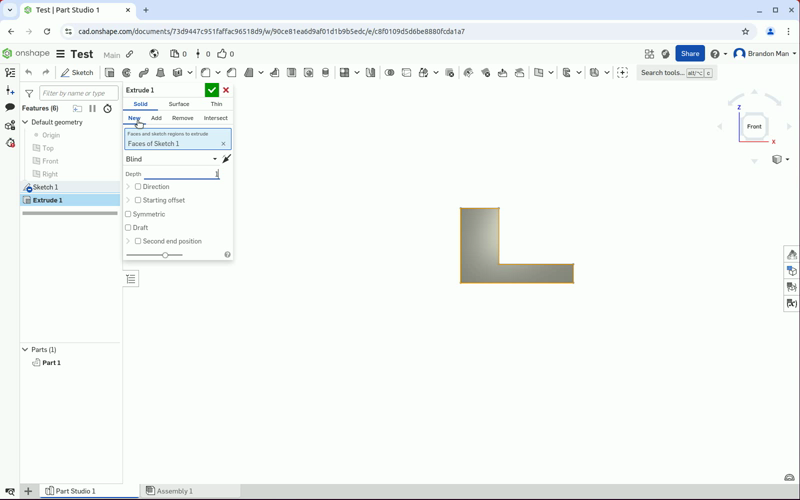
key(tab, 3)
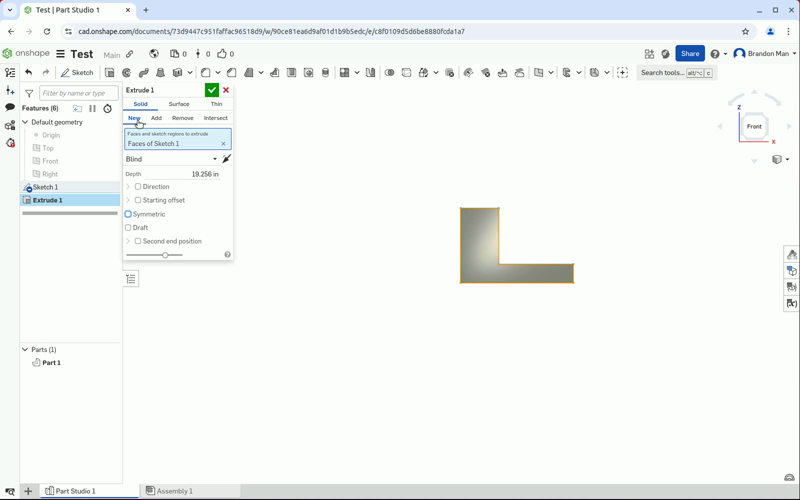
key(space)
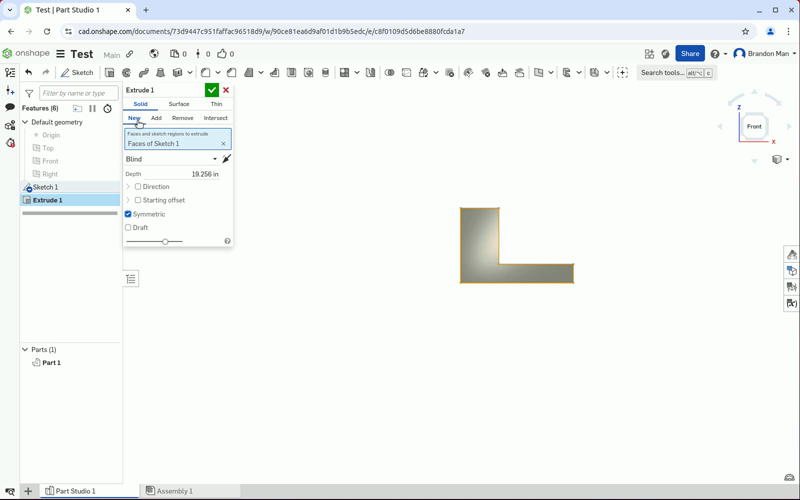
key(enter)
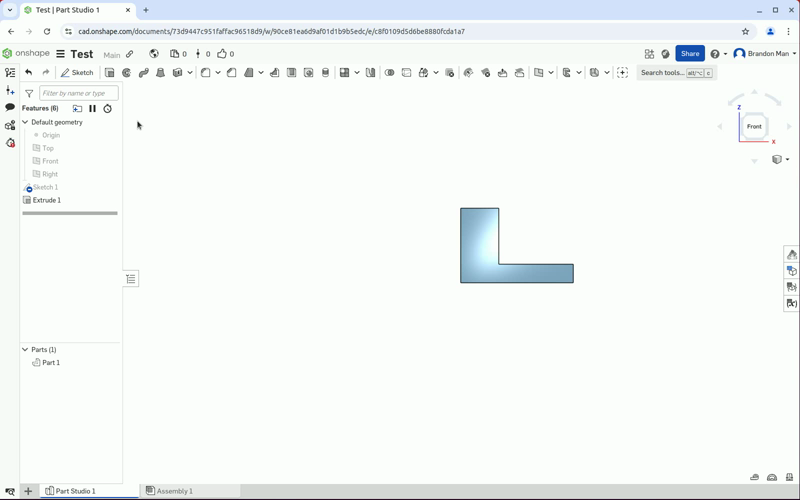
key(shift+h)
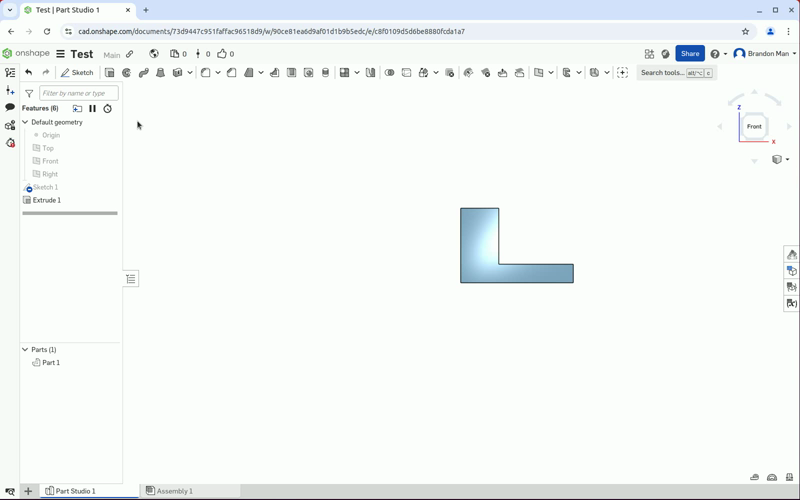
key(shift+h)
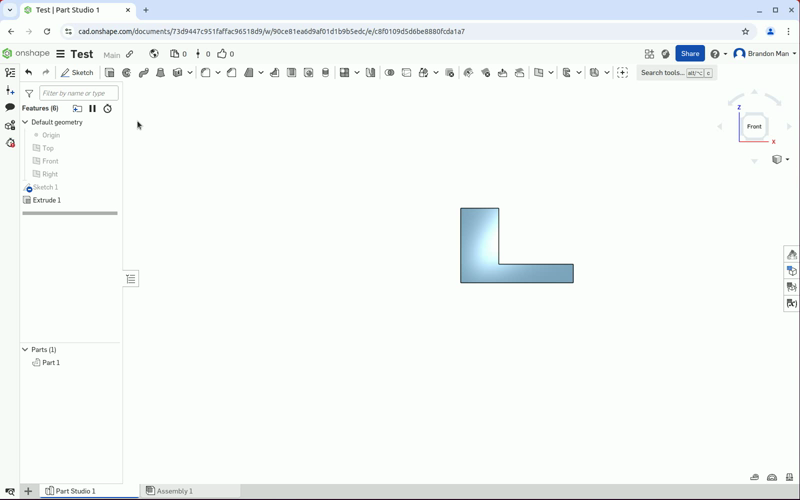
mouse_move(73, 189)
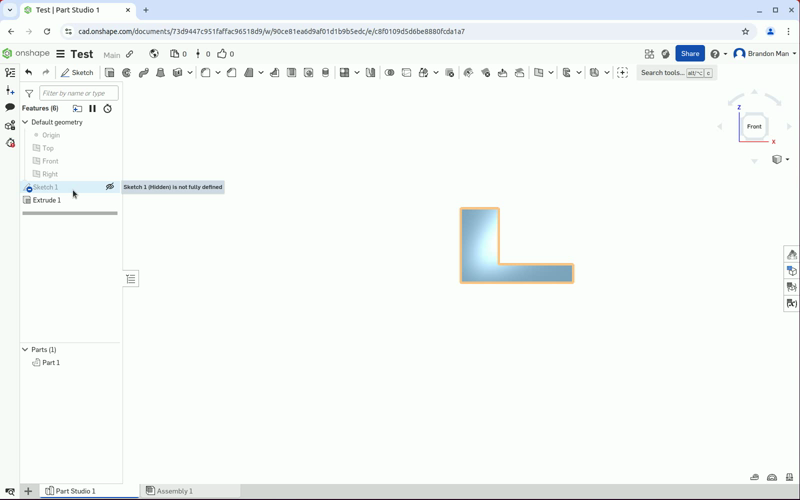
click(73, 189)
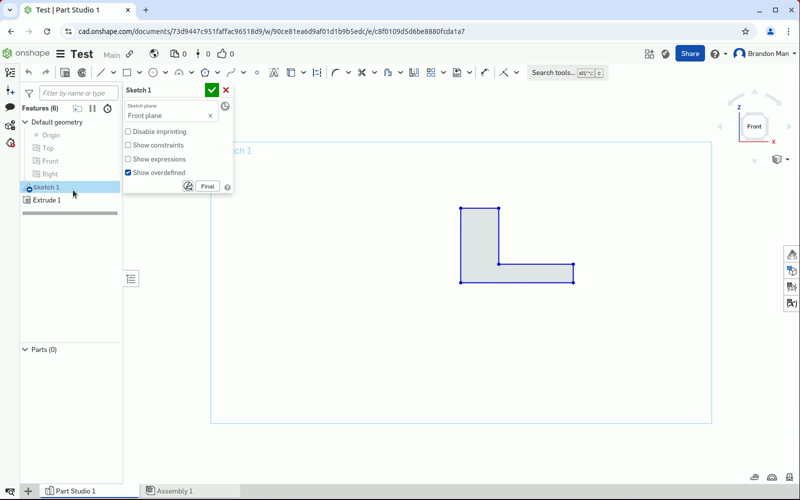
mouse_move(229, 92)
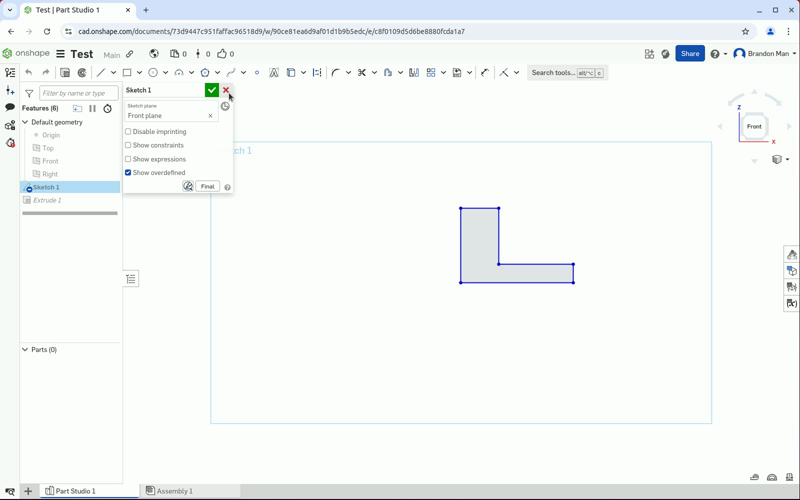
click(229, 92)
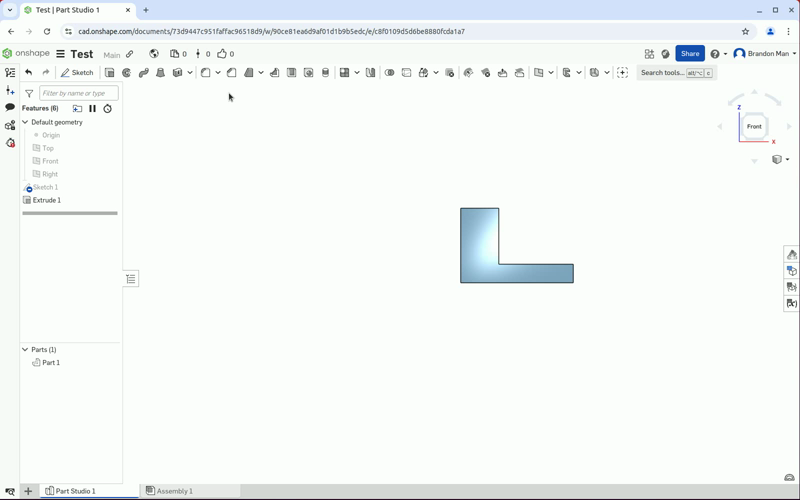
mouse_move(73, 352)
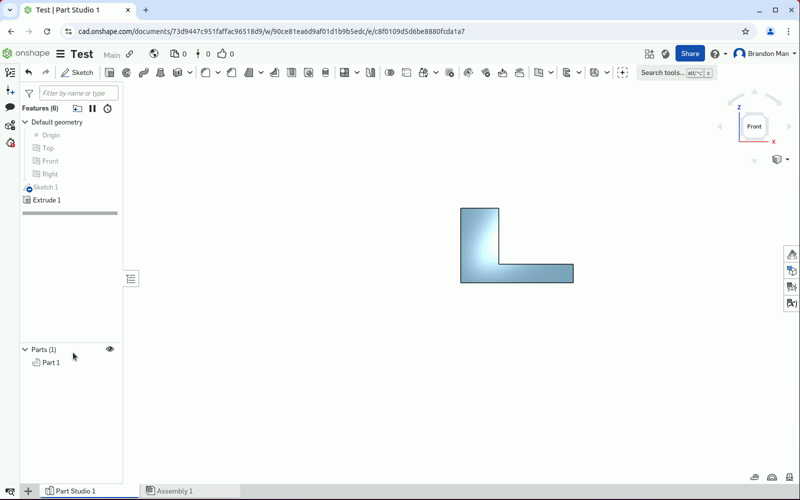
key(y)
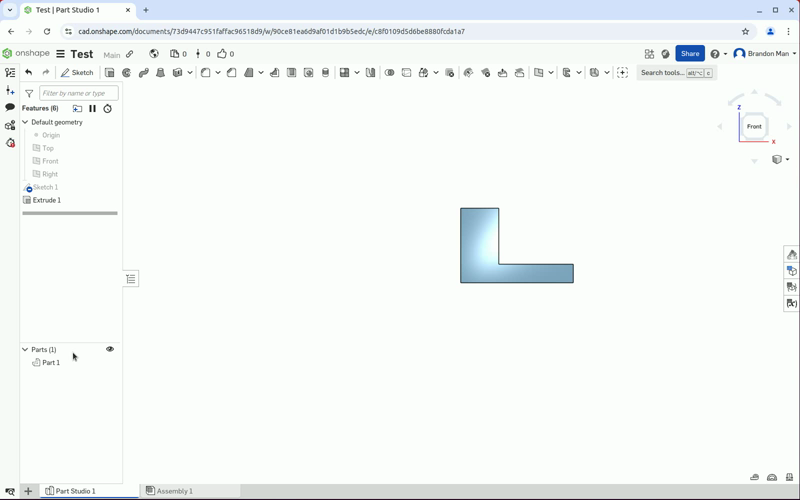
key(shift+p)
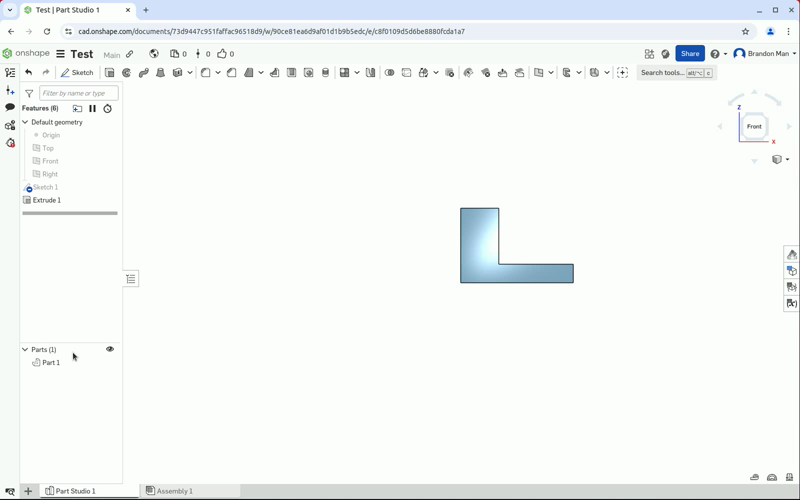
key(space)
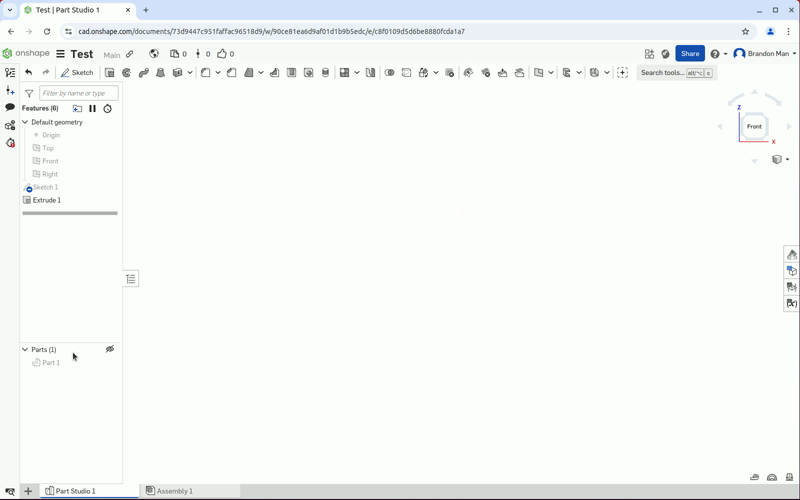
key_down(shift)
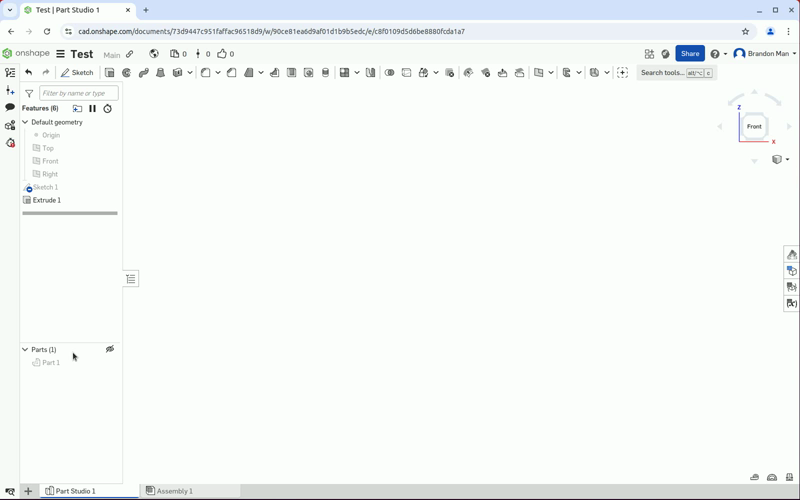
key(down)
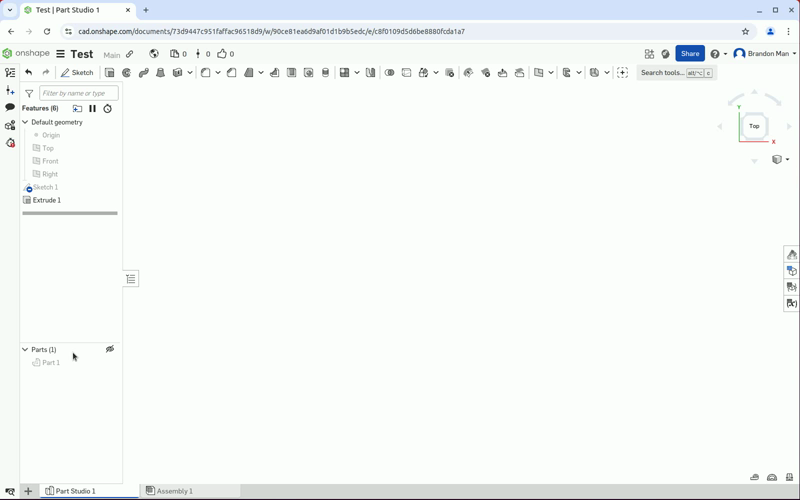
key_up(shift)
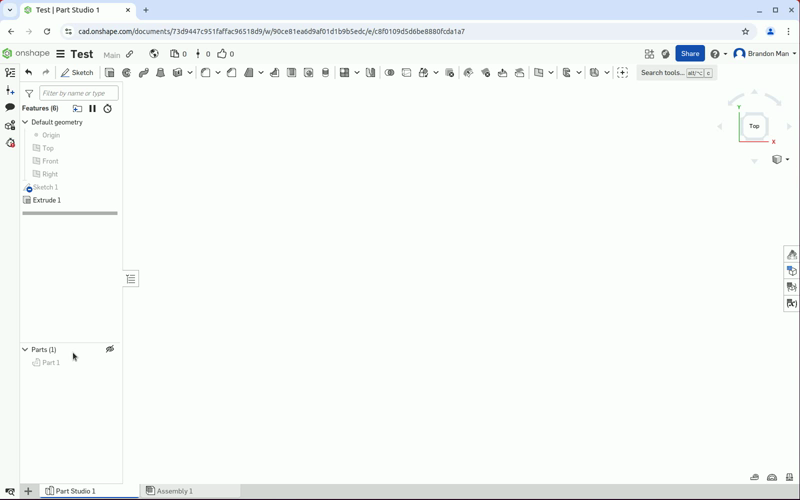
mouse_move(73, 352)
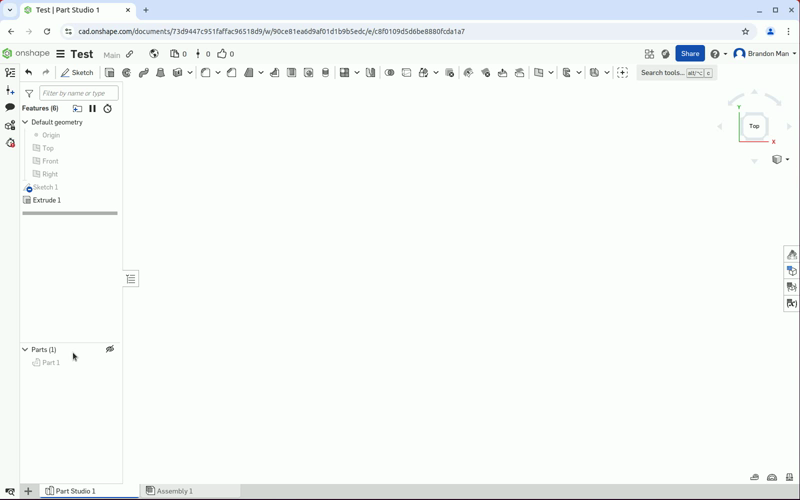
key(shift+y)
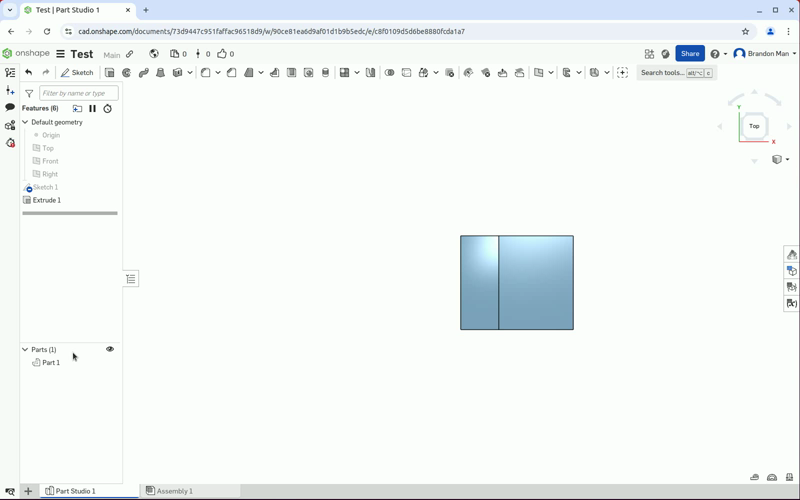
mouse_move(541, 75)
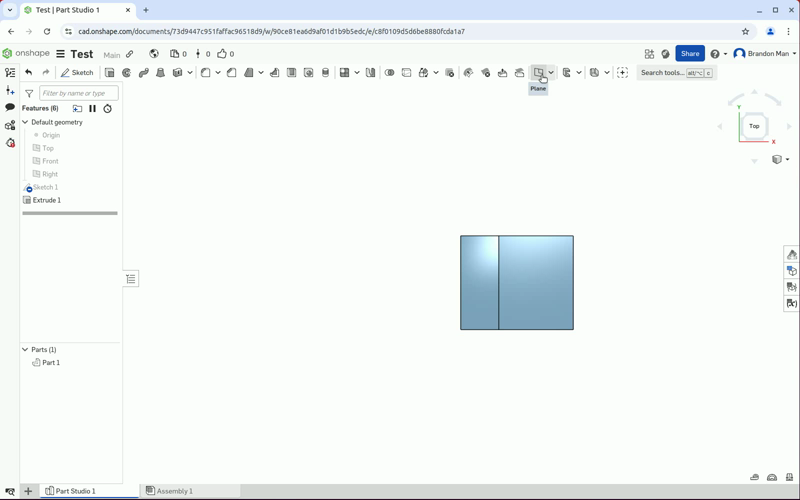
click(541, 75)
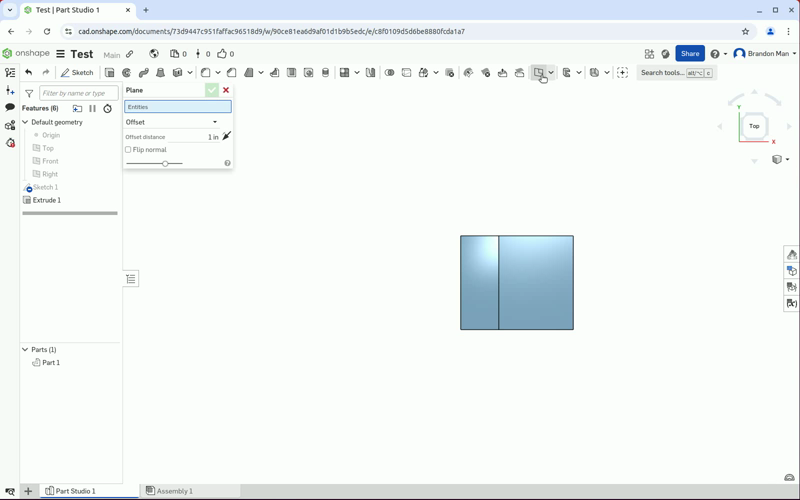
mouse_move(73, 150)
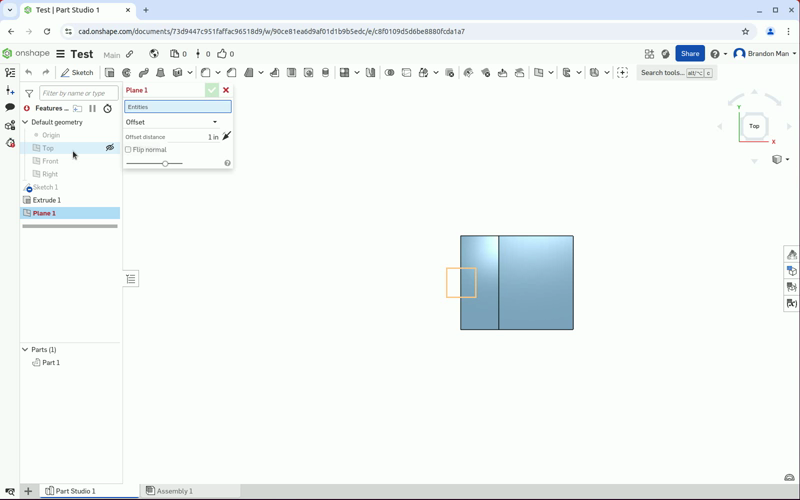
click(73, 150)
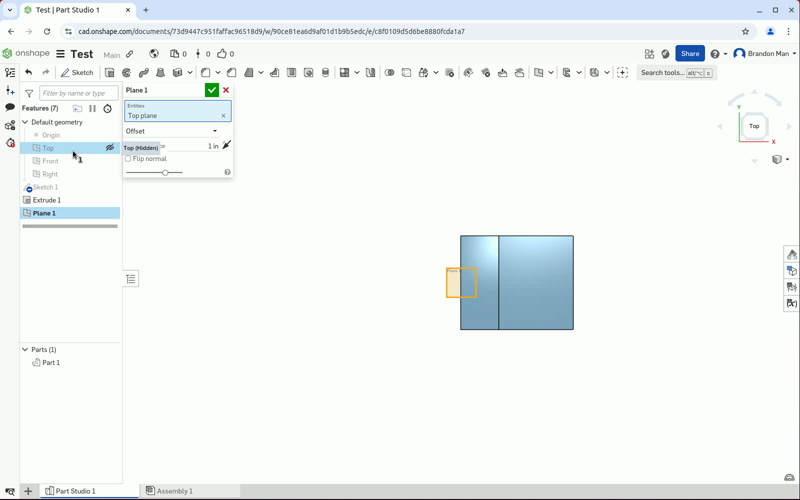
key(tab, 2)
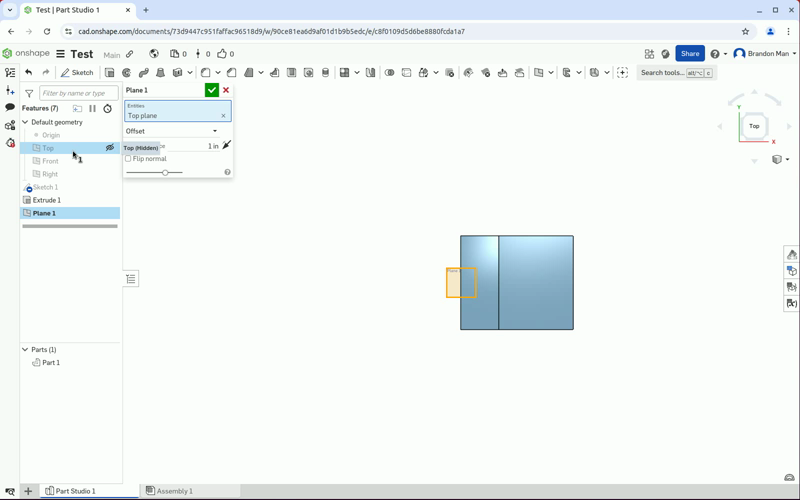
text(3.851)
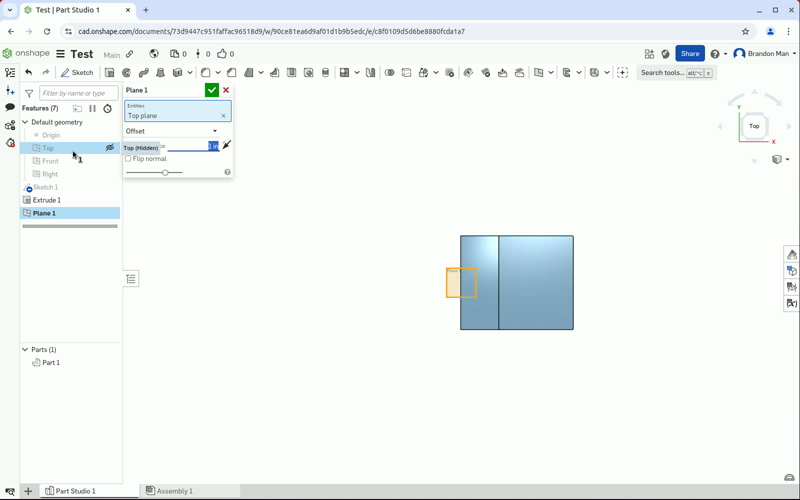
key(enter, 2)
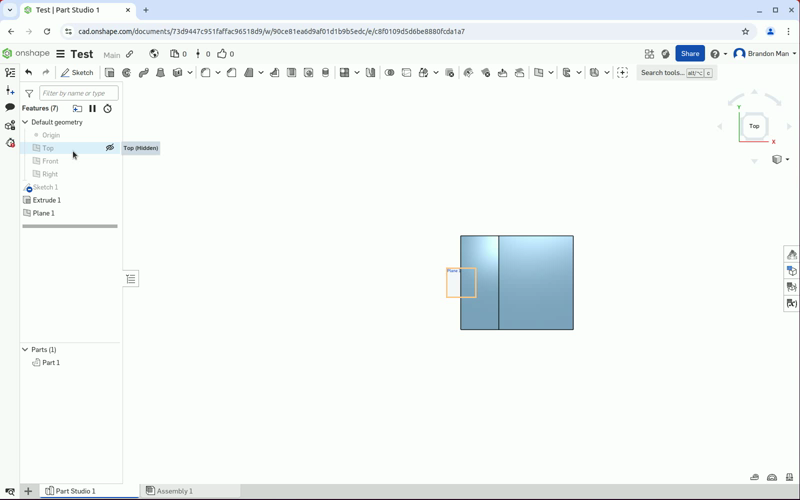
key(shift+s)
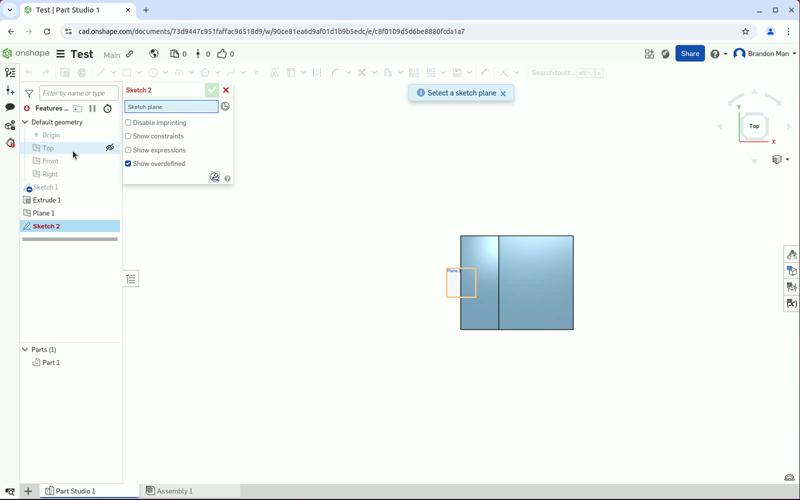
mouse_move(73, 215)
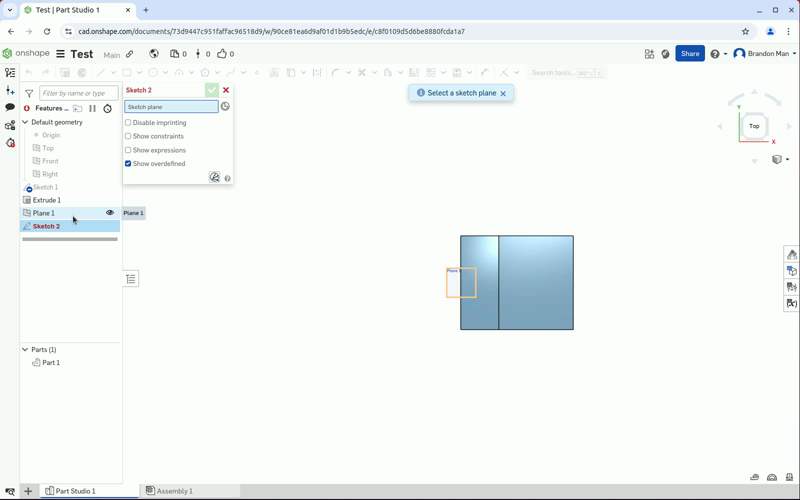
click(73, 215)
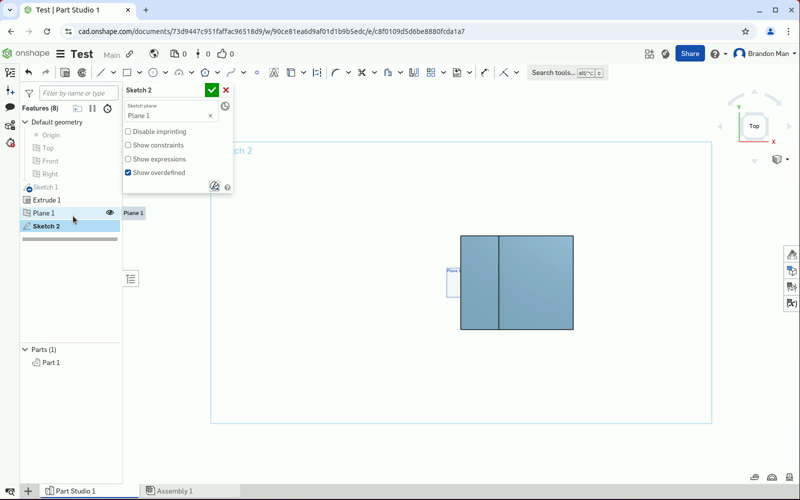
mouse_move(73, 352)
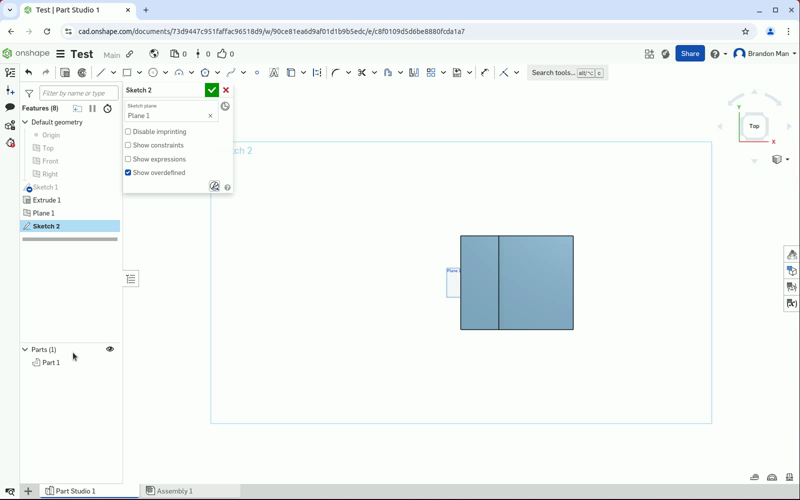
key(y)
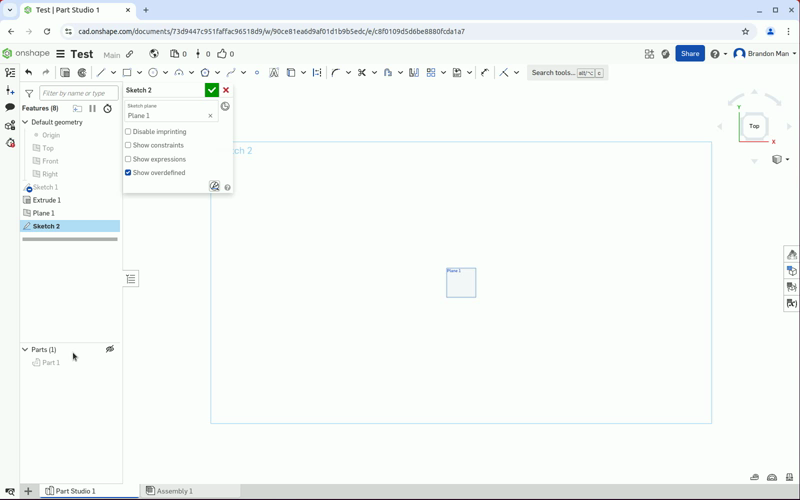
key(l)
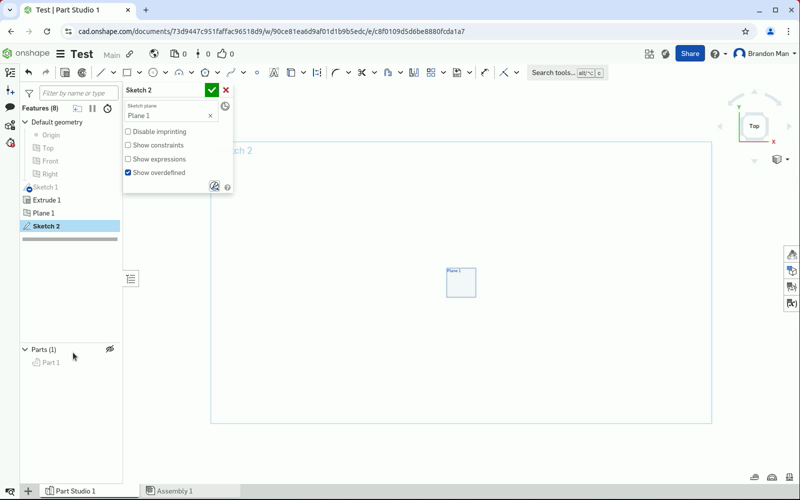
key_down(shift)
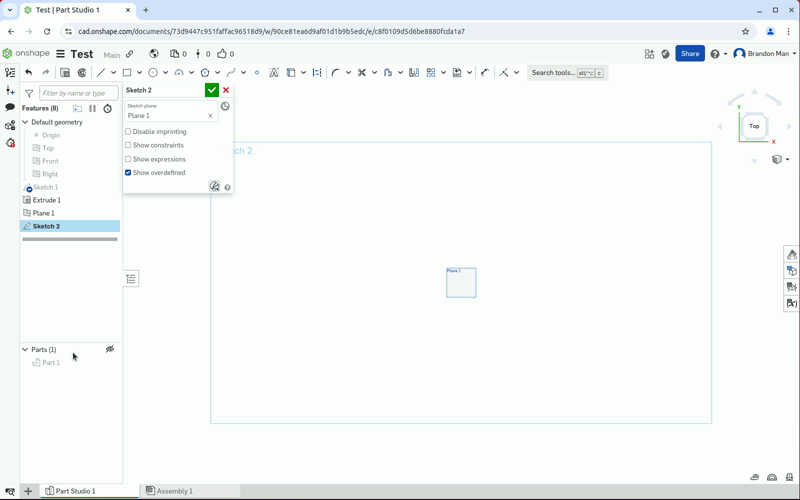
mouse_move(498, 254)
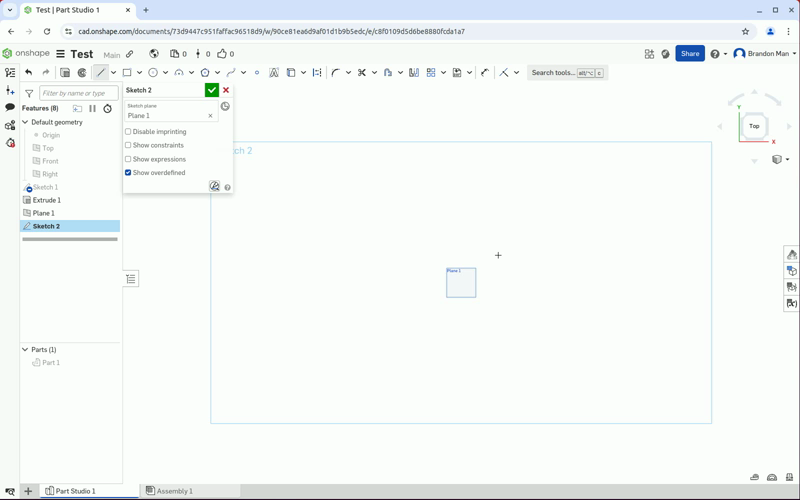
click(498, 254)
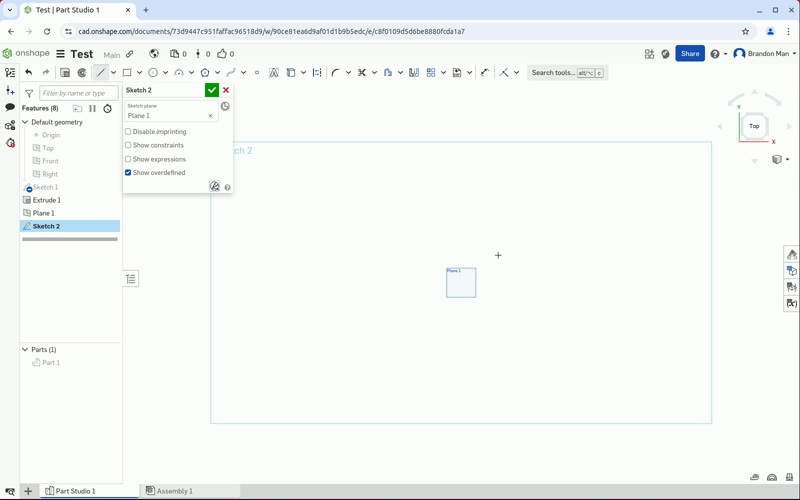
key_up(shift)
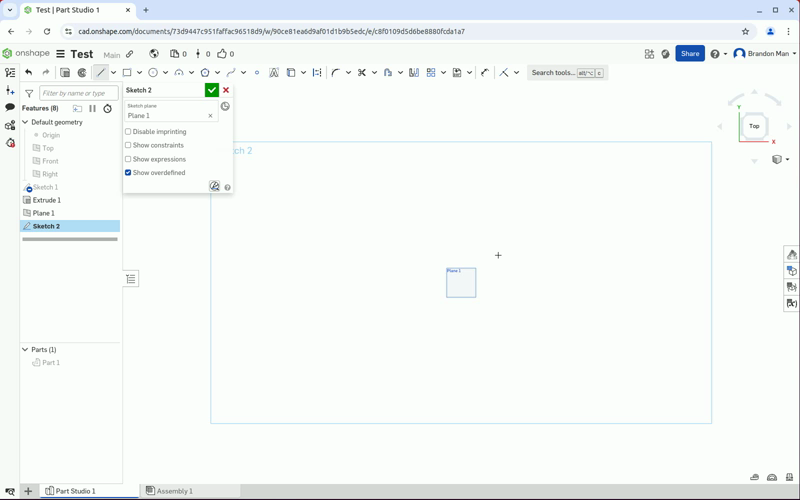
key_down(shift)
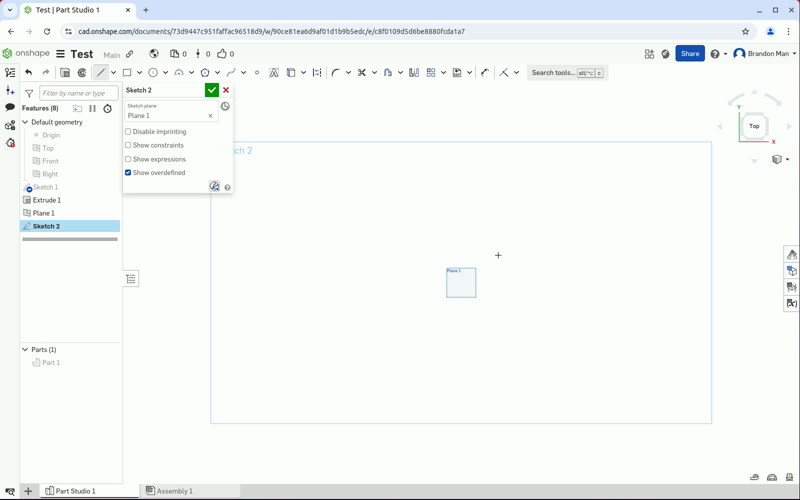
mouse_move(573, 254)
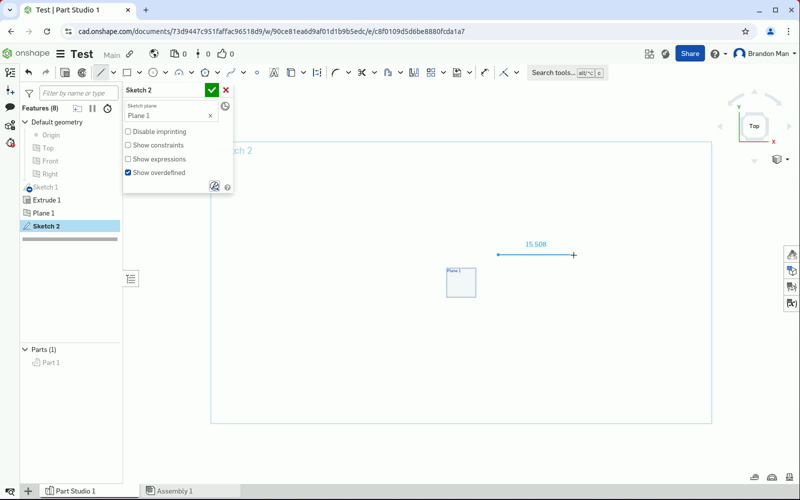
click(573, 254)
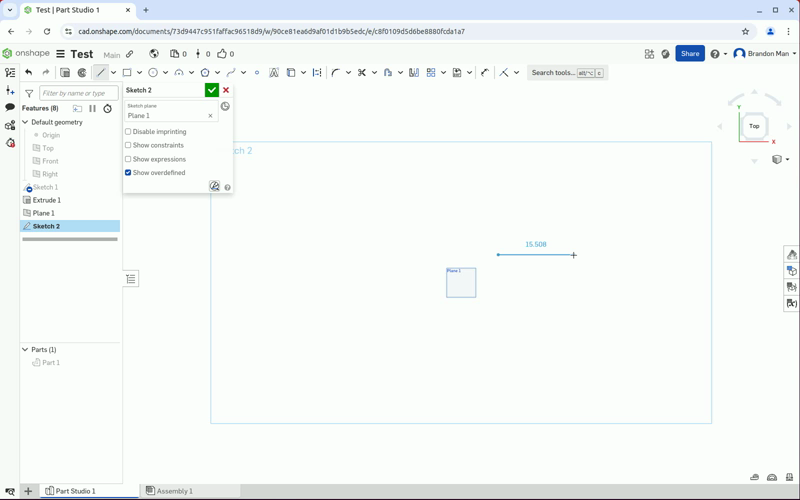
key_up(shift)
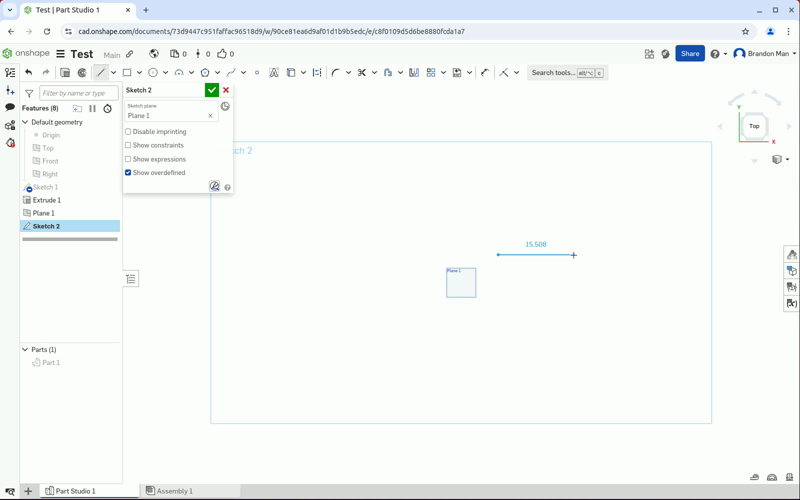
key_down(shift)
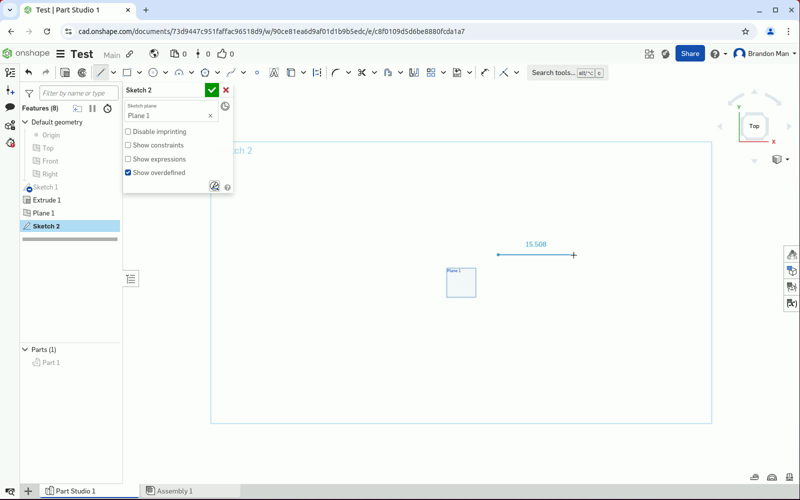
mouse_move(589, 254)
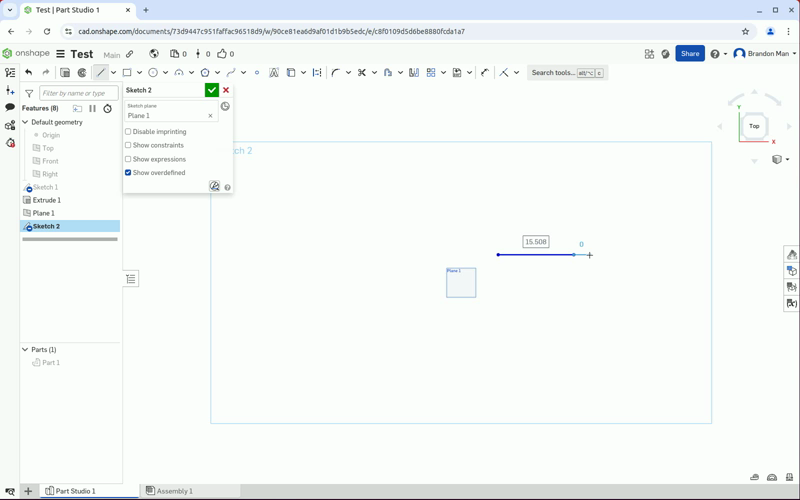
mouse_move(573, 235)
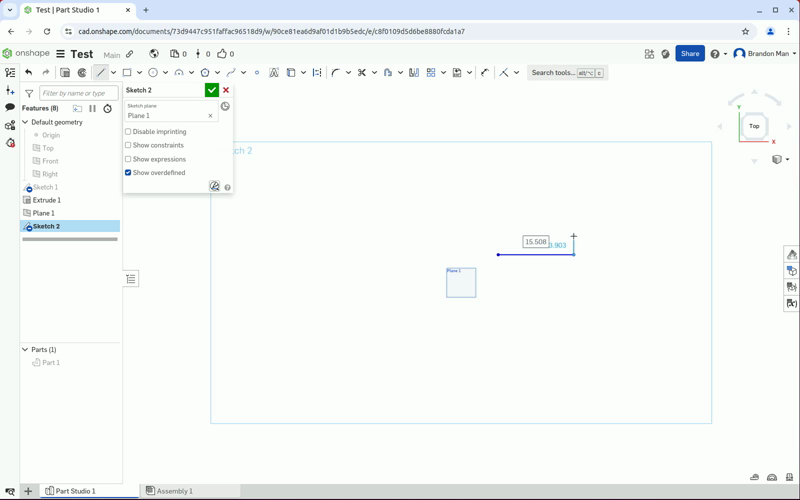
click(573, 235)
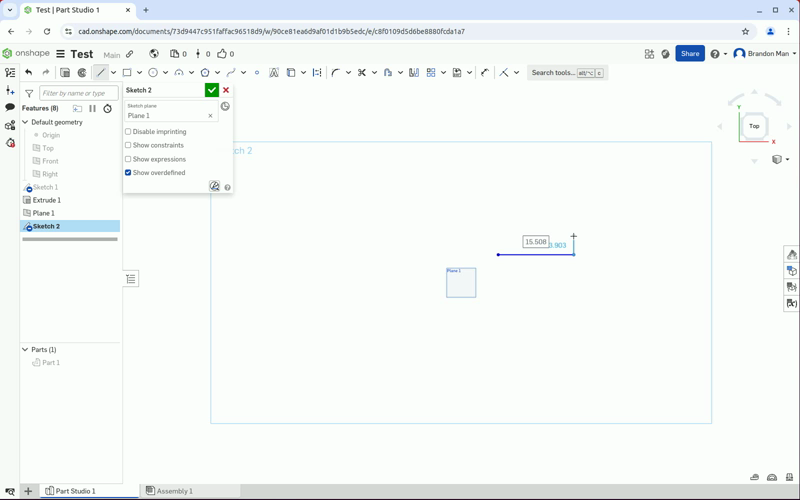
key_up(shift)
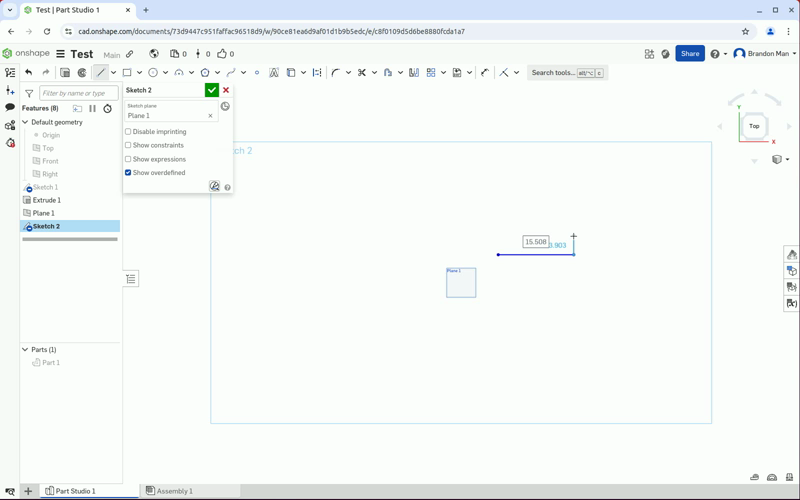
key_down(shift)
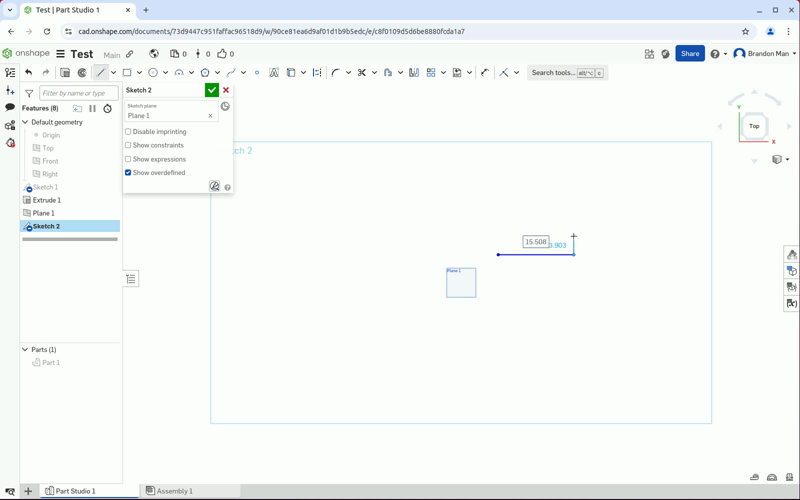
mouse_move(498, 235)
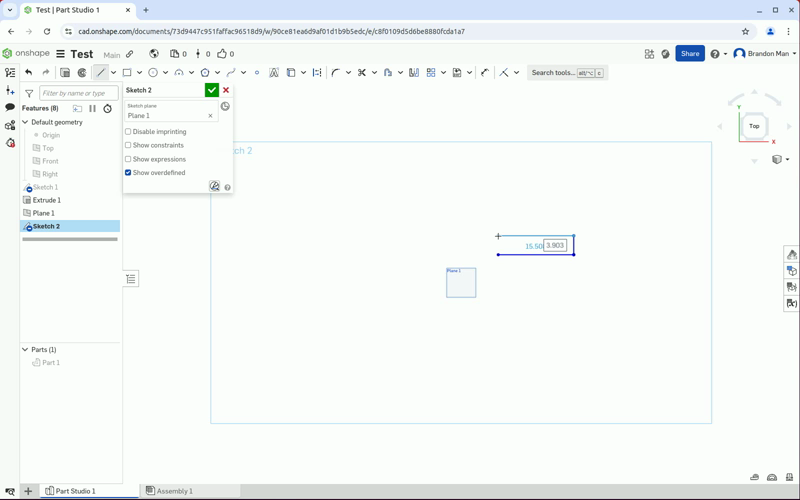
click(498, 235)
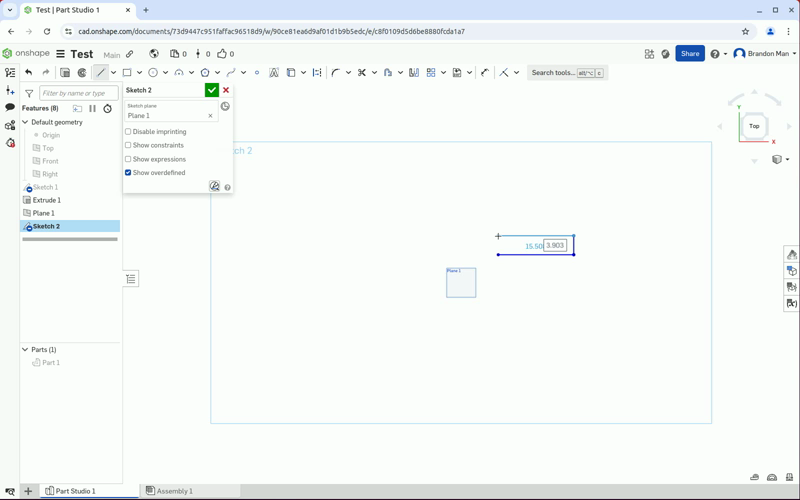
key_up(shift)
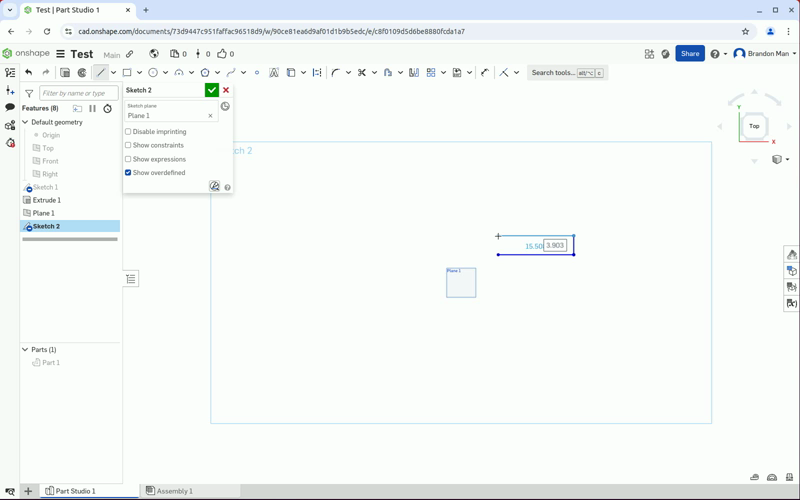
mouse_move(528, 235)
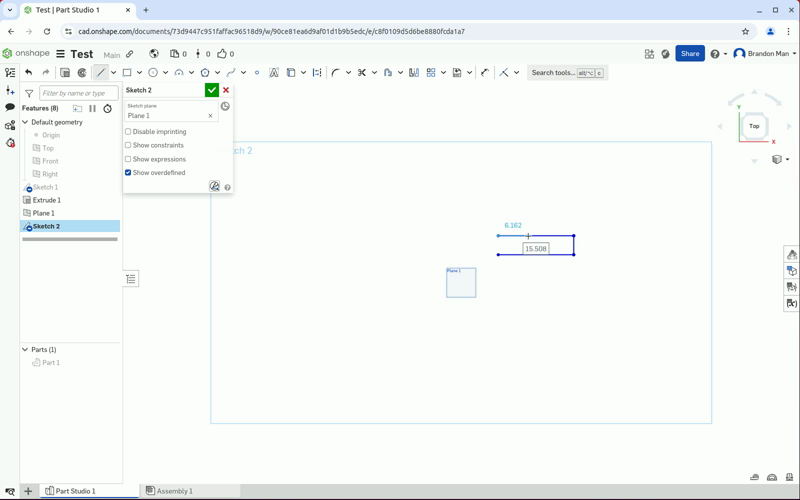
key_down(shift)
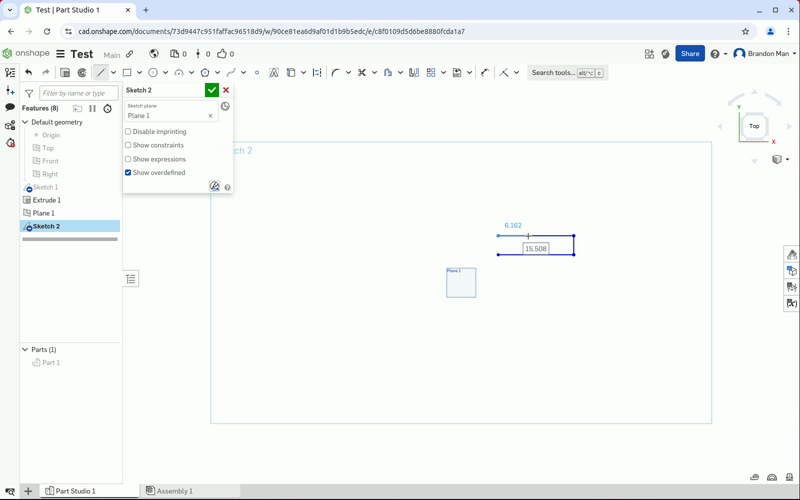
mouse_move(498, 254)
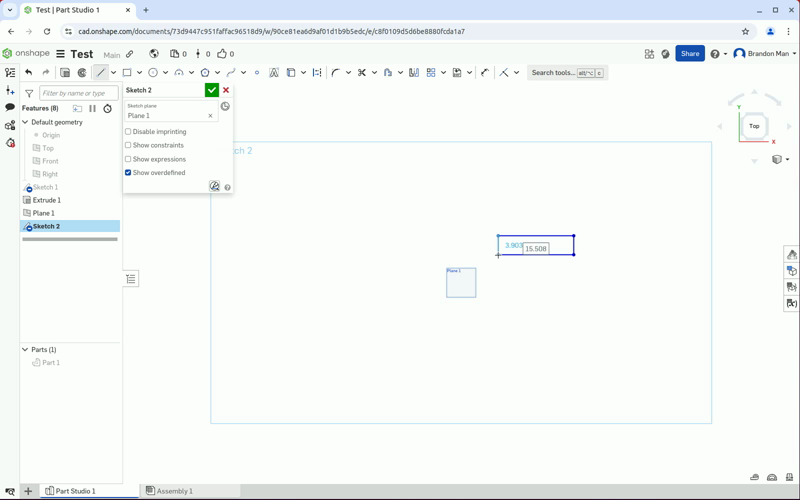
key_up(shift)
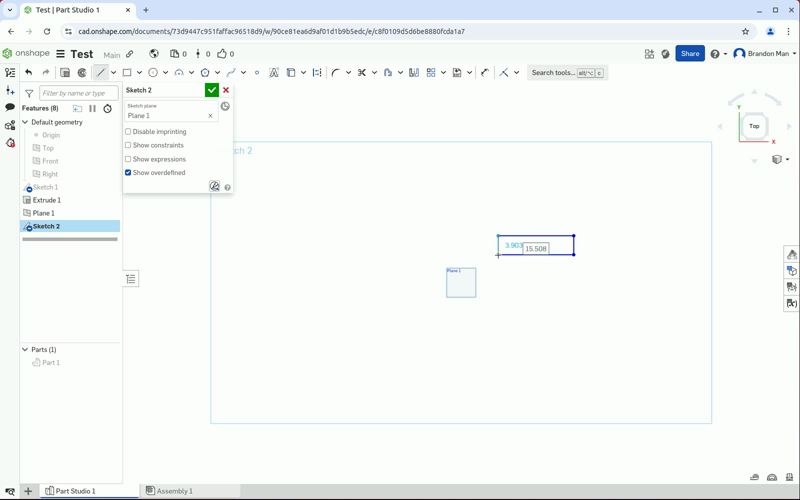
click(498, 254)
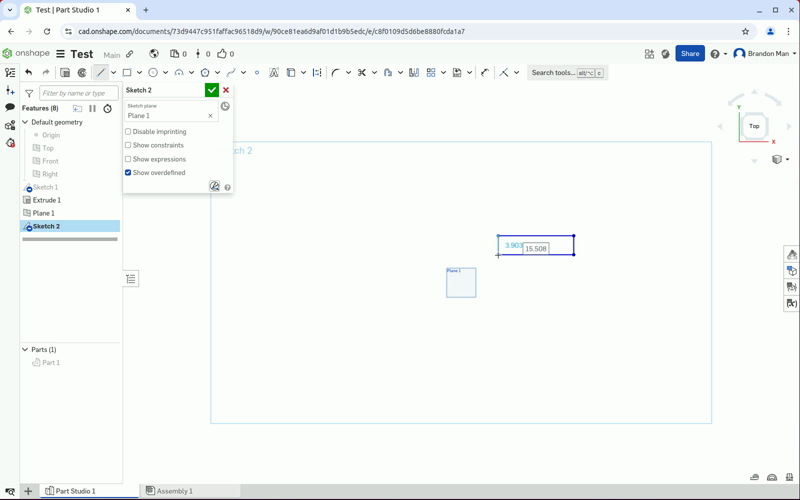
key(esc)
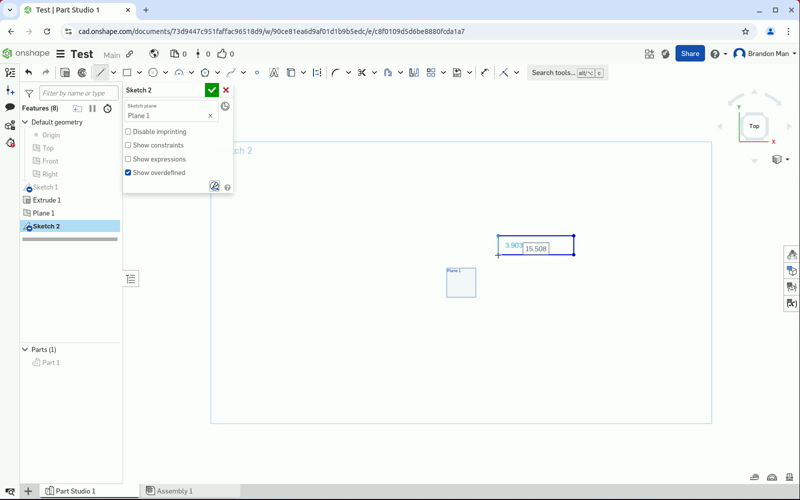
mouse_move(543, 247)
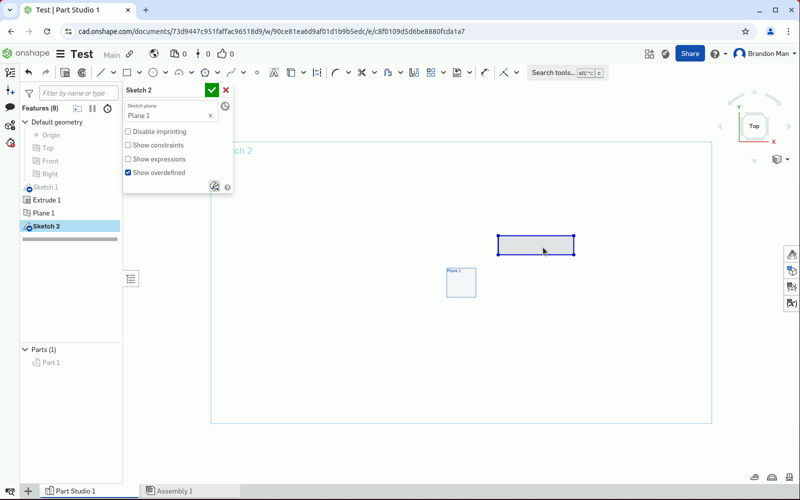
scroll(6)
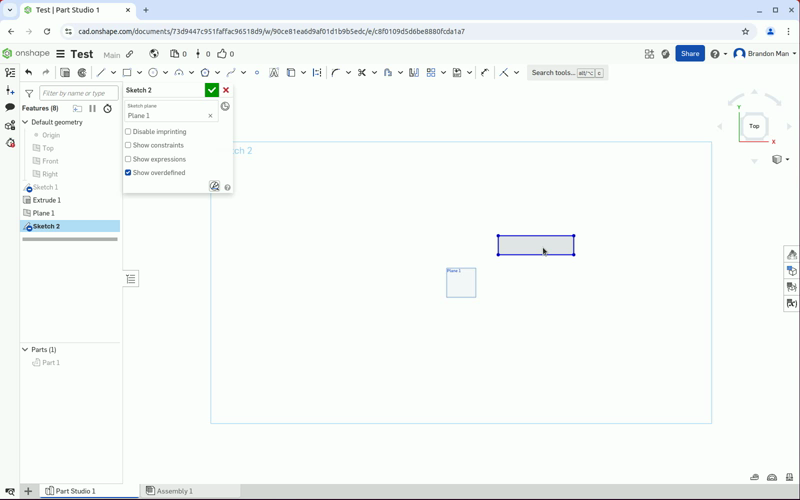
scroll(6)
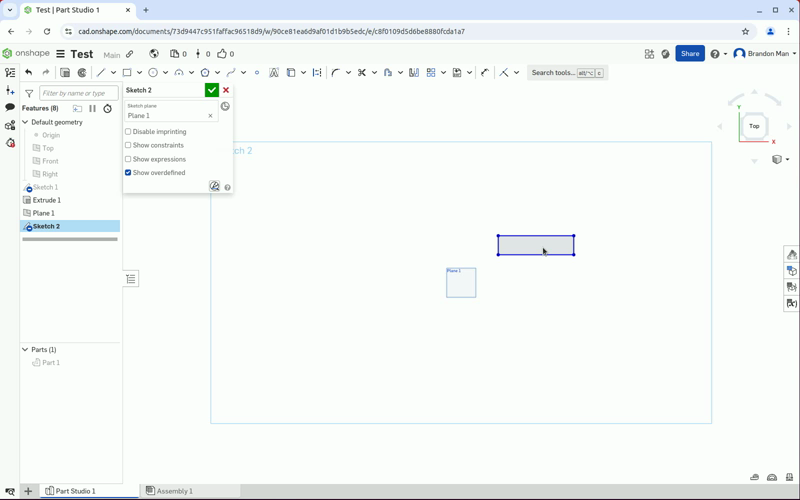
scroll(6)
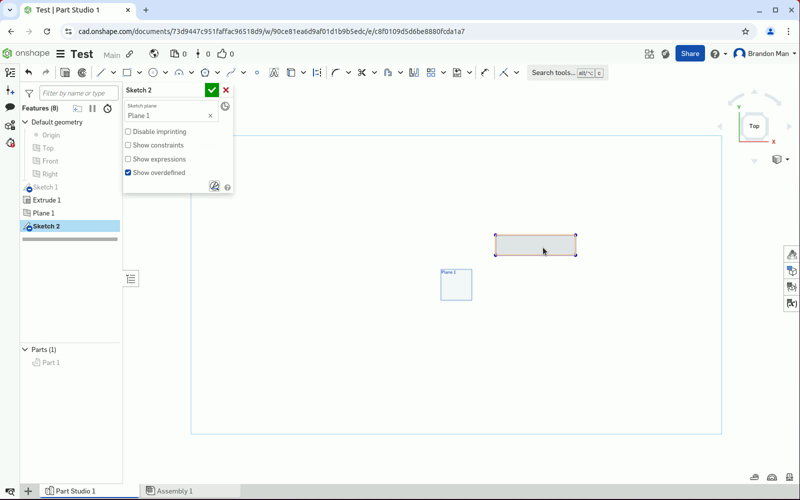
scroll(6)
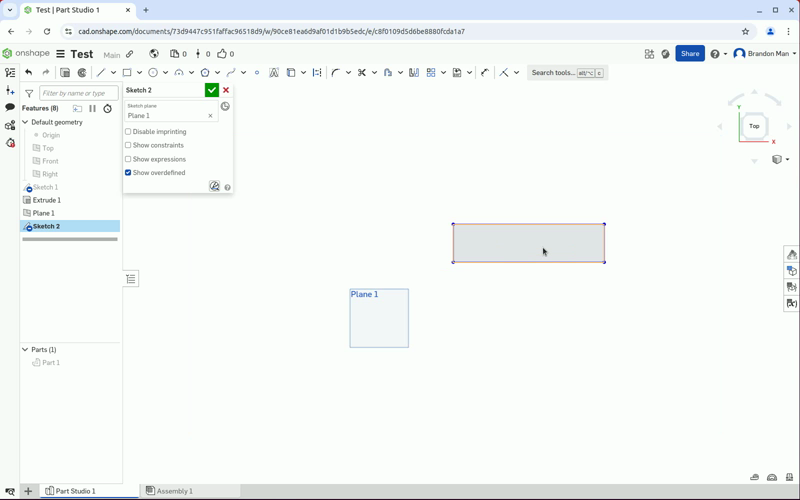
scroll(6)
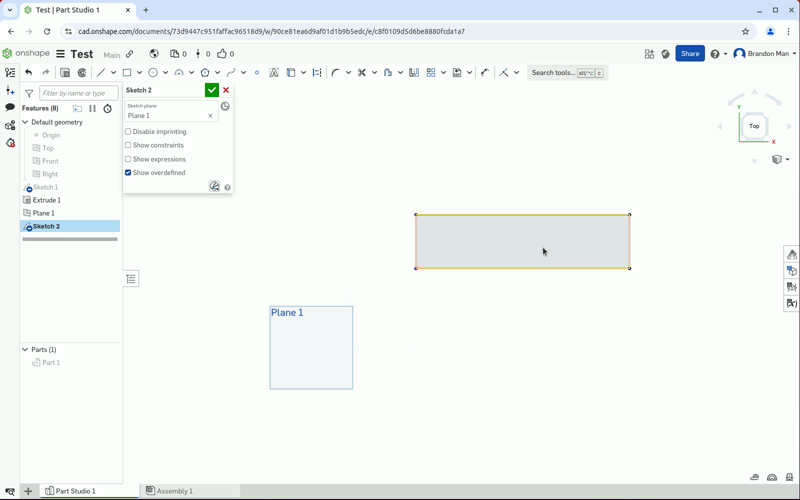
scroll(6)
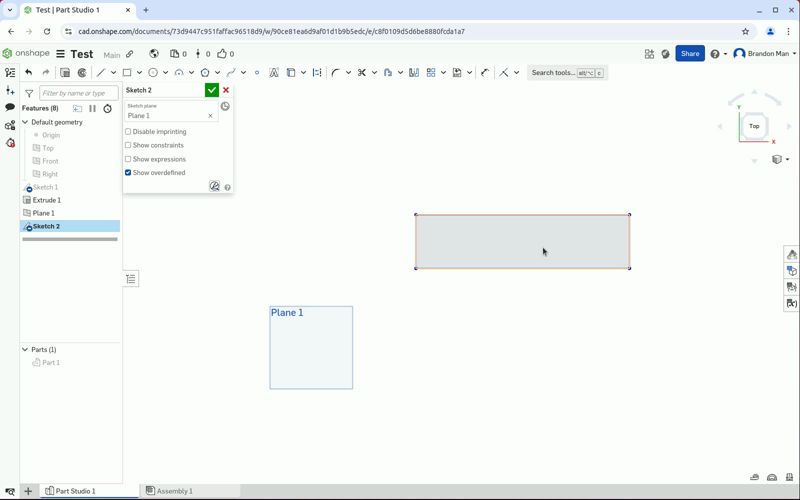
scroll(6)
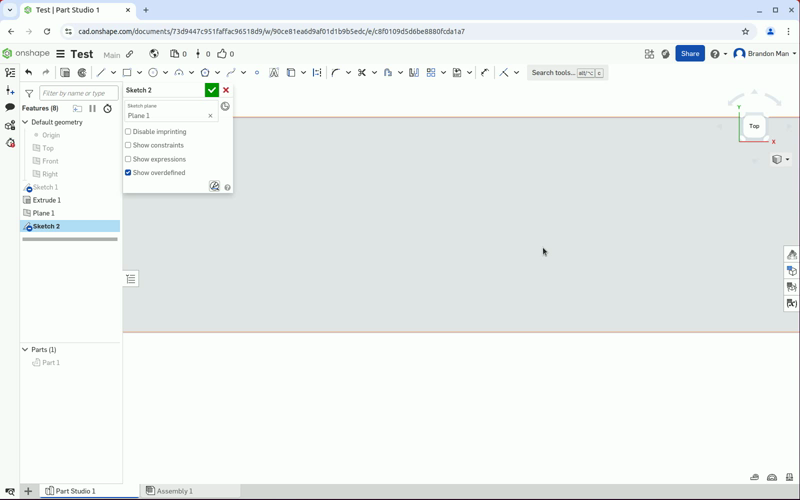
click(543, 247)
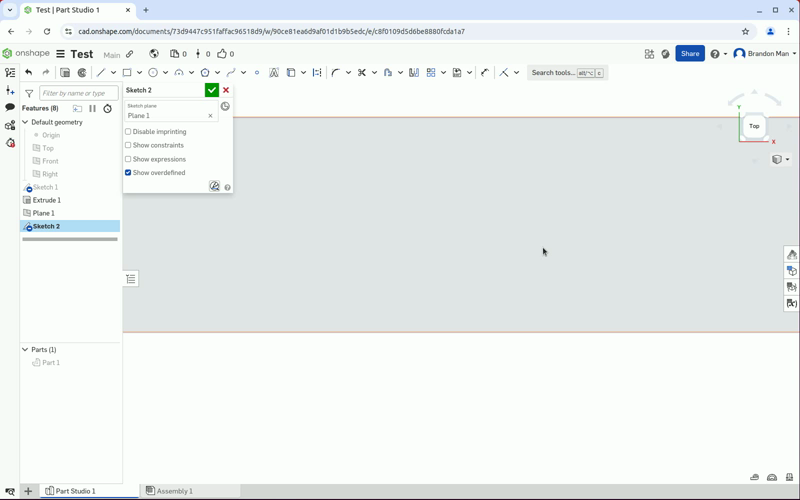
scroll(-6)
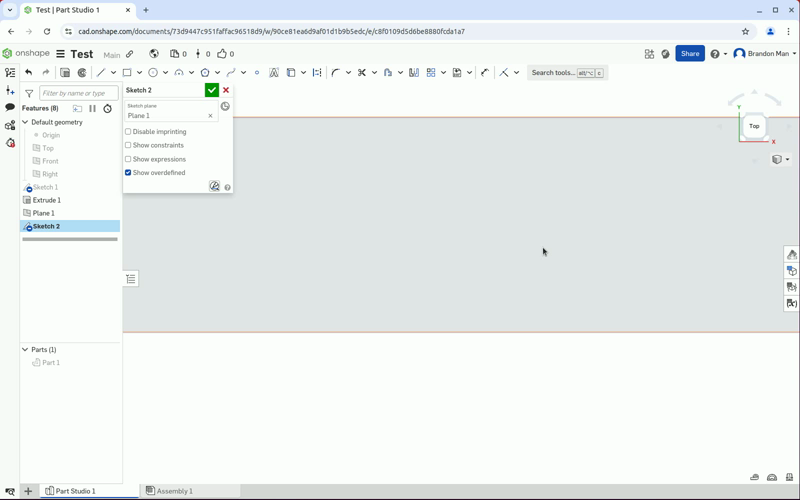
scroll(-6)
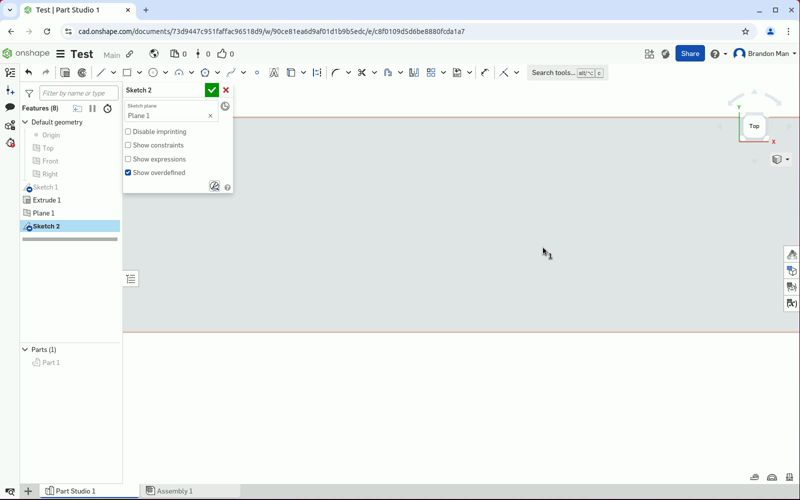
scroll(-6)
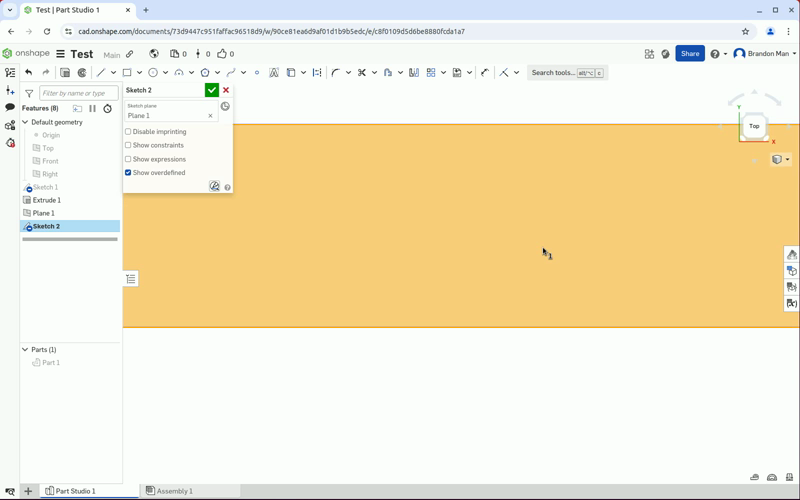
scroll(-6)
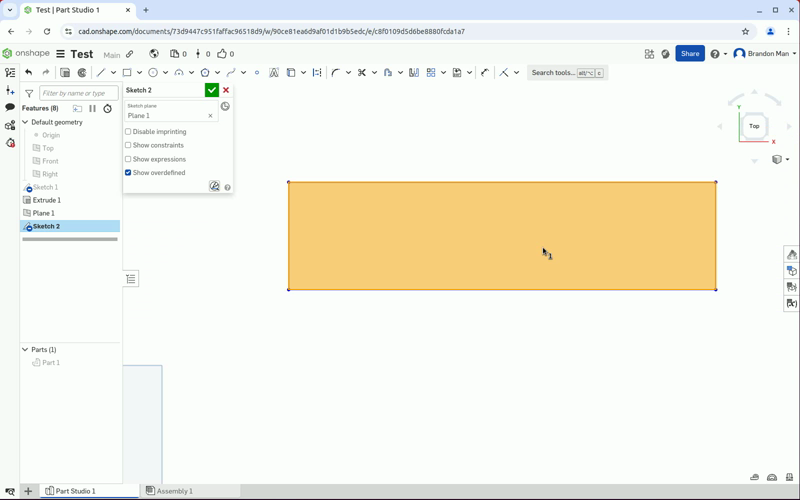
scroll(-6)
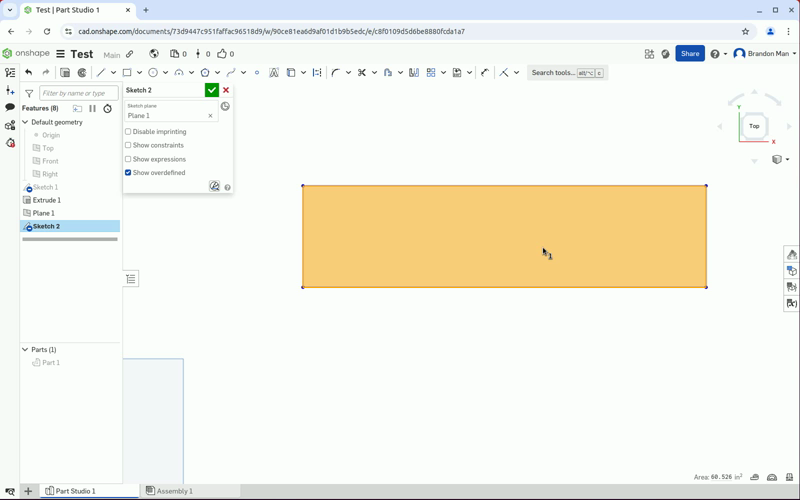
scroll(-6)
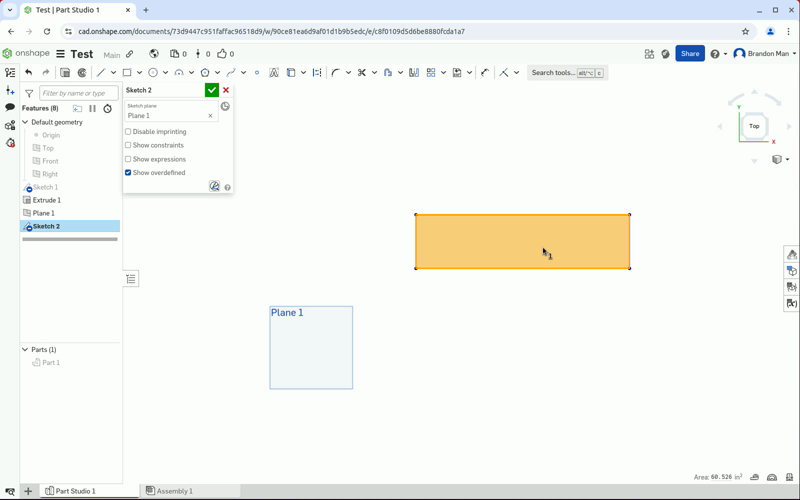
scroll(-6)
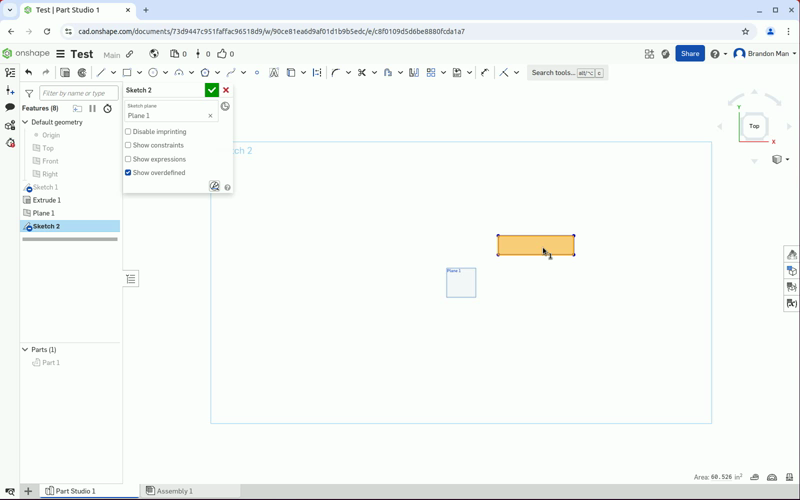
mouse_move(73, 352)
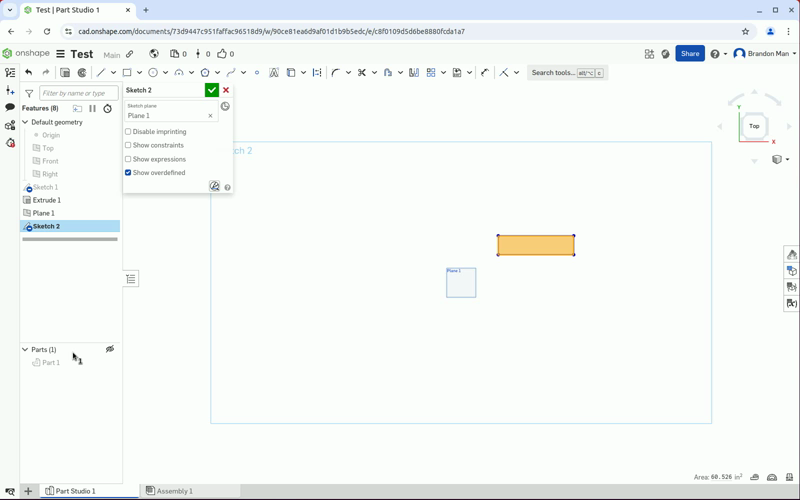
key(shift+y)
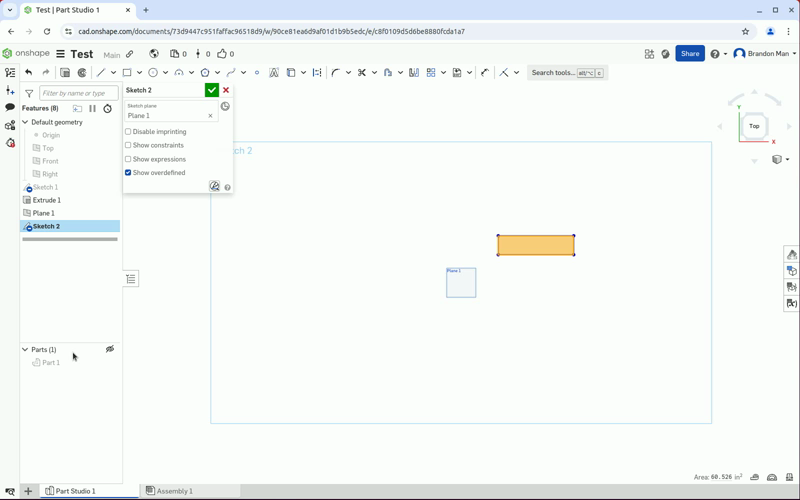
key(shift+e)
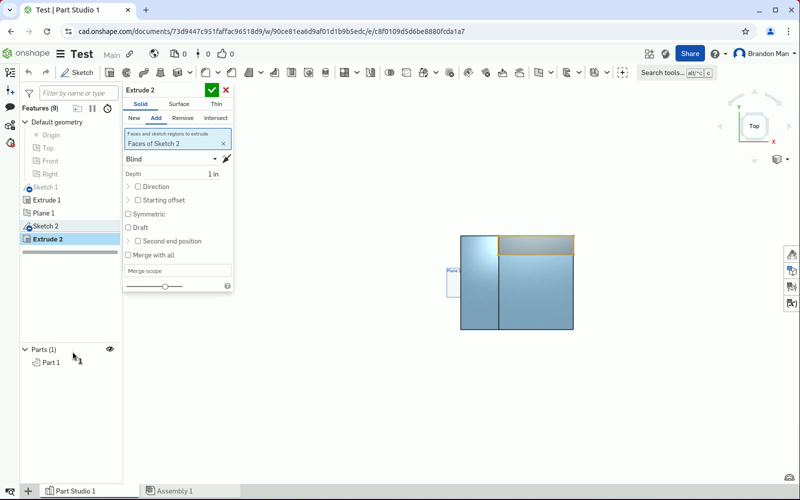
mouse_move(143, 106)
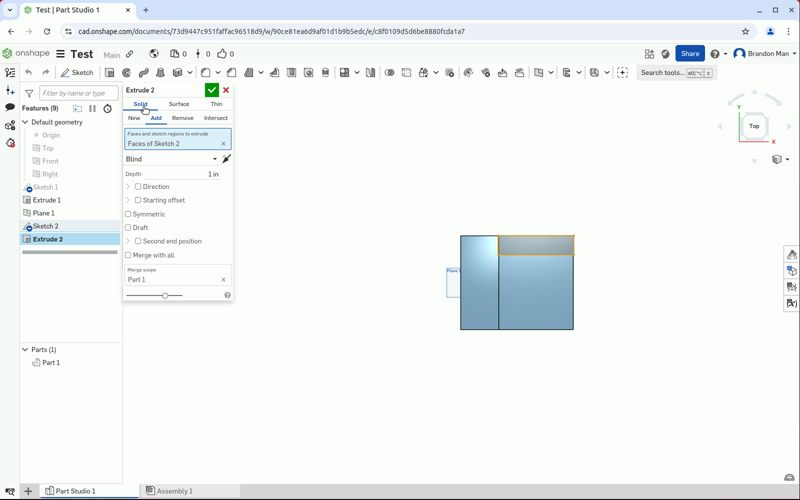
click(143, 106)
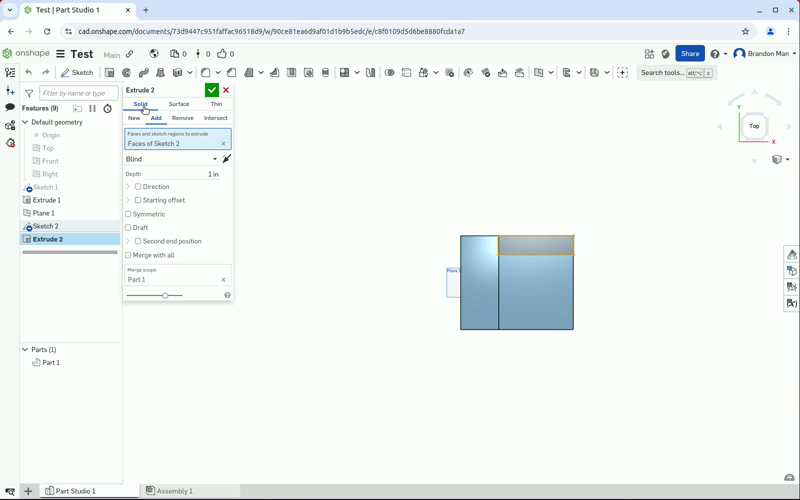
mouse_move(137, 120)
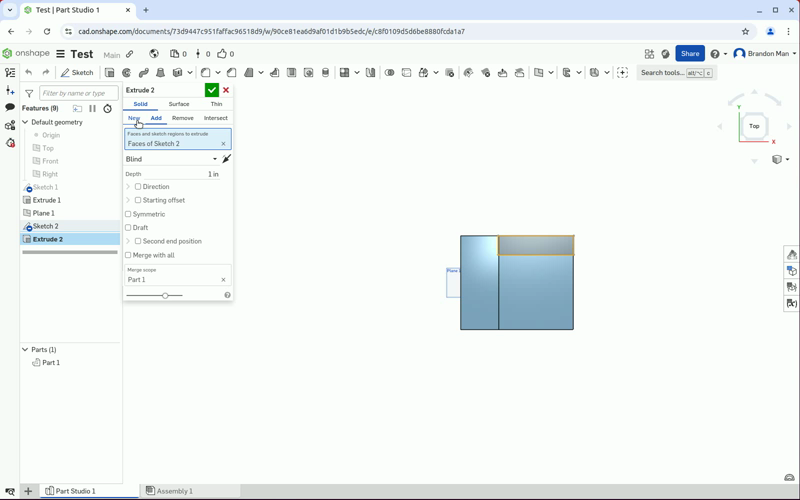
click(137, 120)
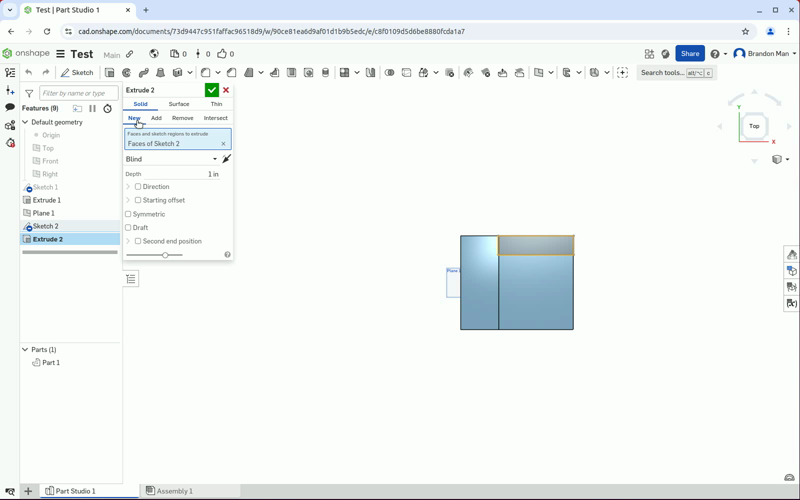
key(tab, 4)
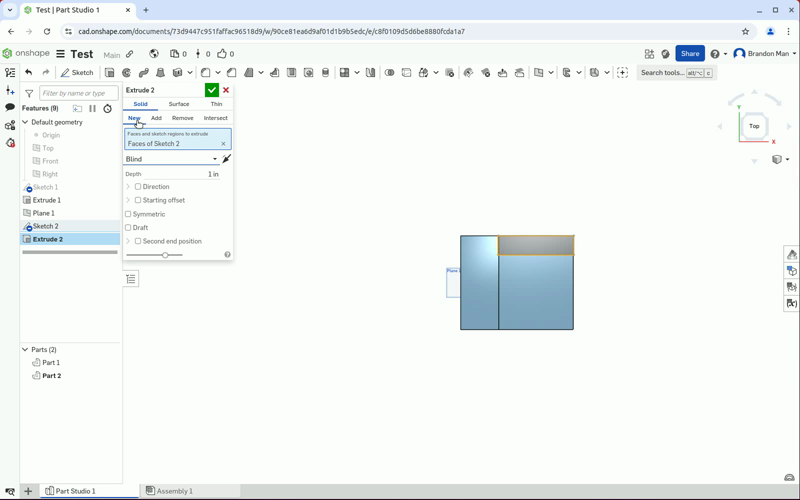
text(11.554)
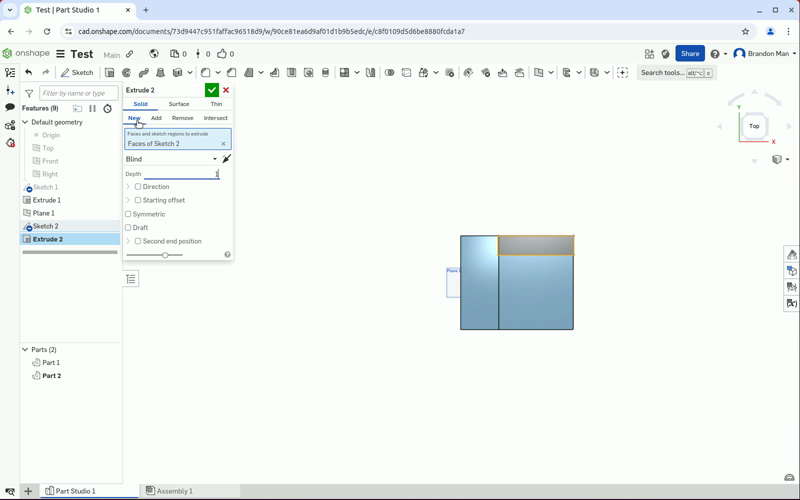
key(enter)
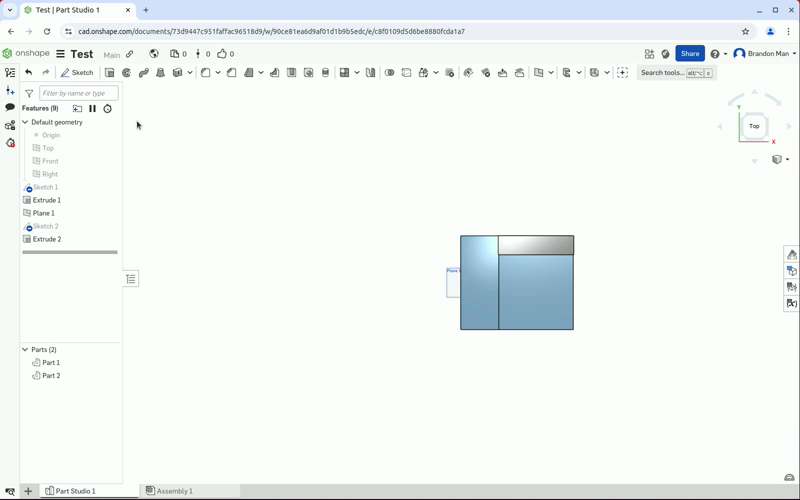
key(shift+h)
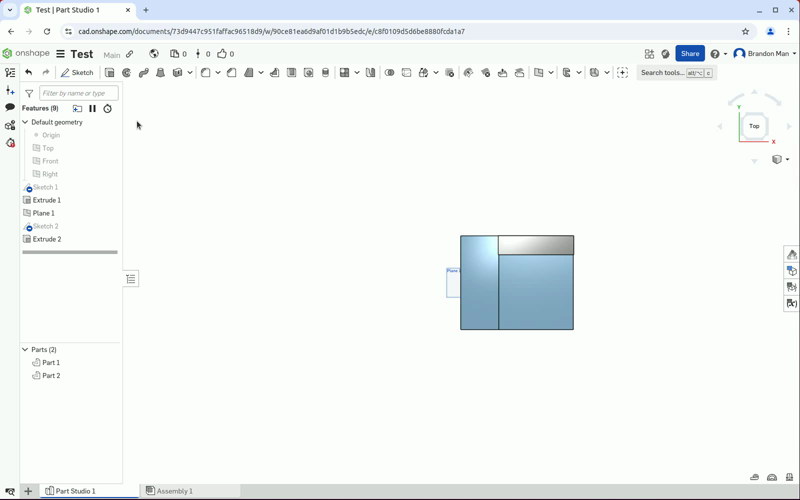
key(shift+h)
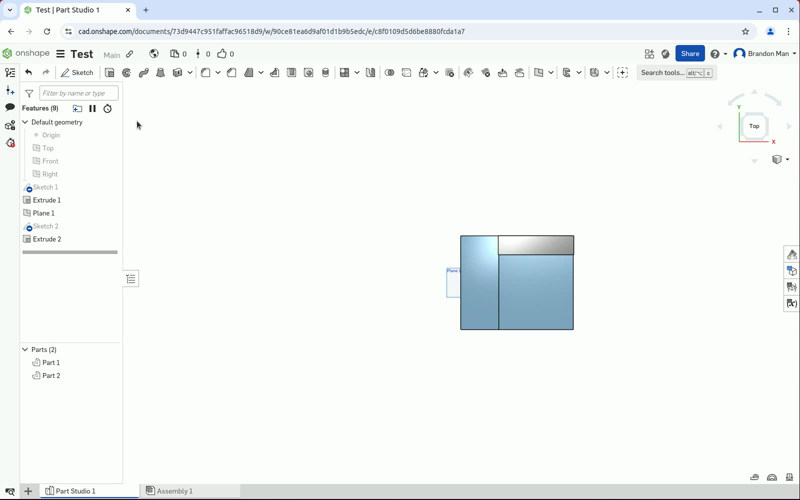
key(shift+7)
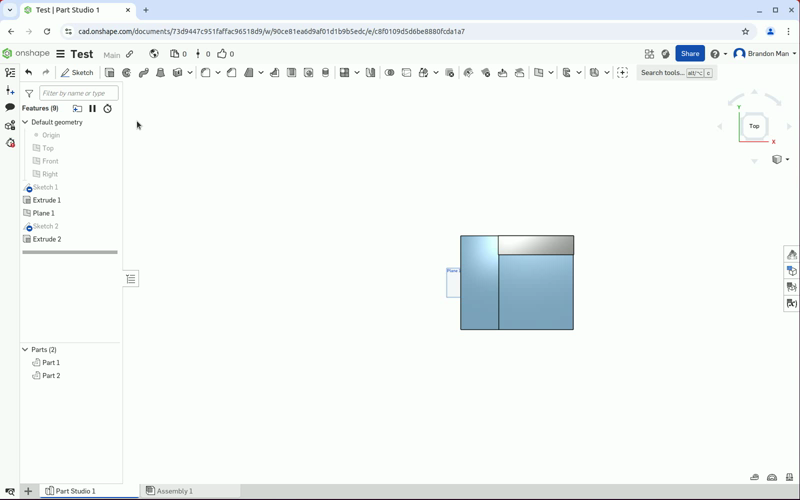
key(up, 3)
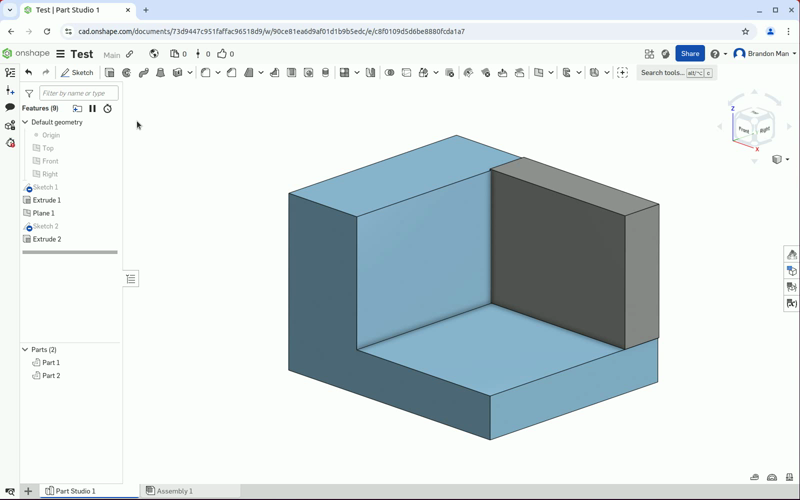
key(left, 3)
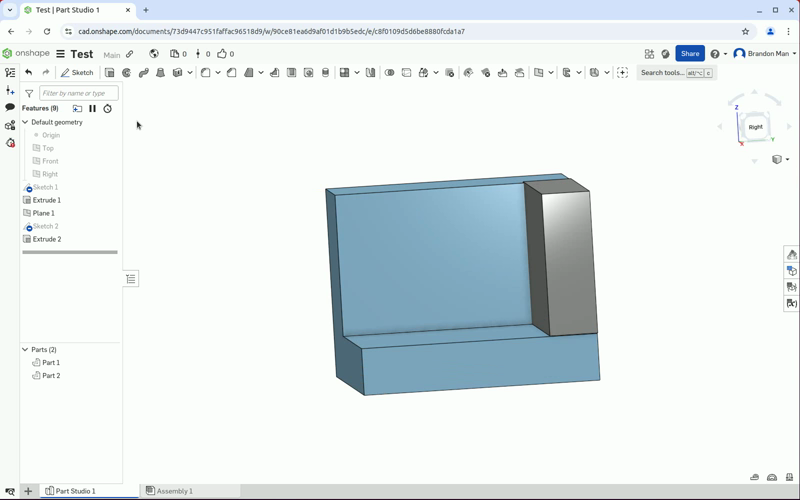
key(right, 3)
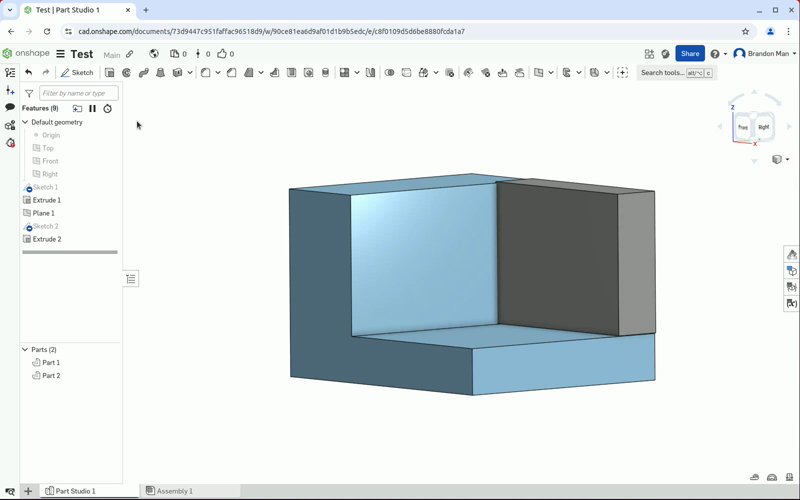
key(down, 3)
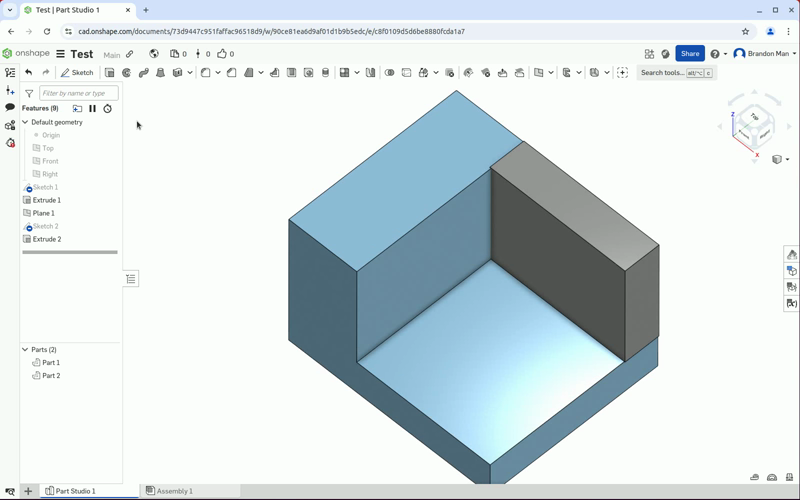
mouse_move(73, 189)
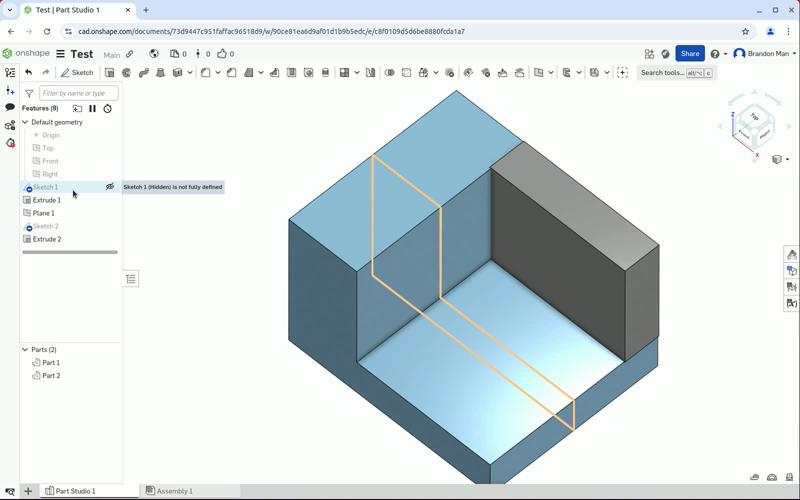
click(73, 189)